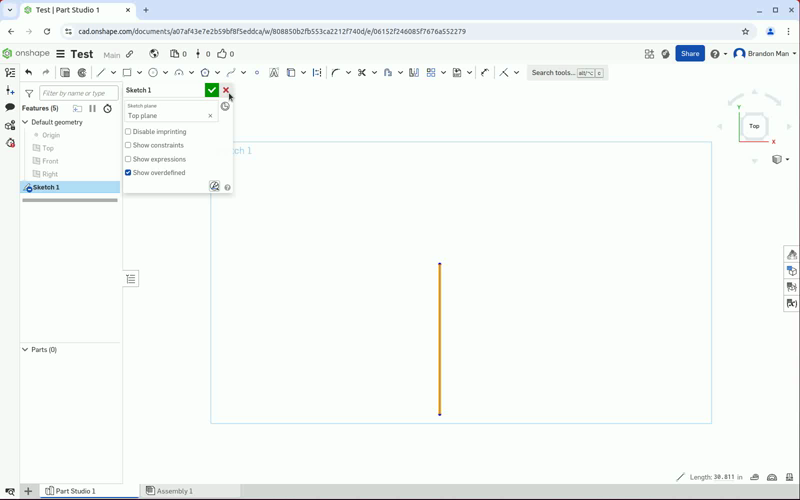
key(shift+h)
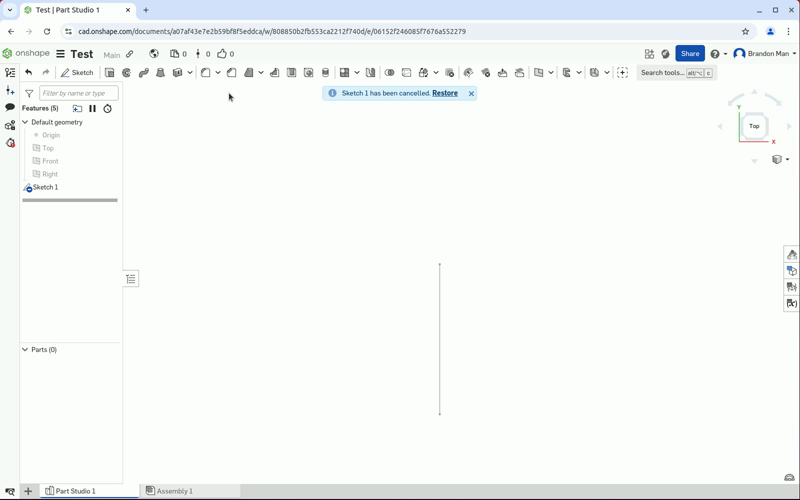
mouse_move(73, 352)
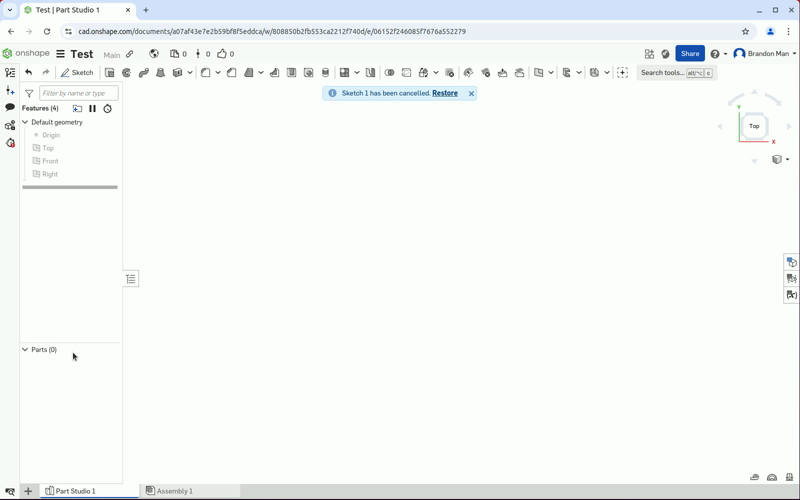
key(y)
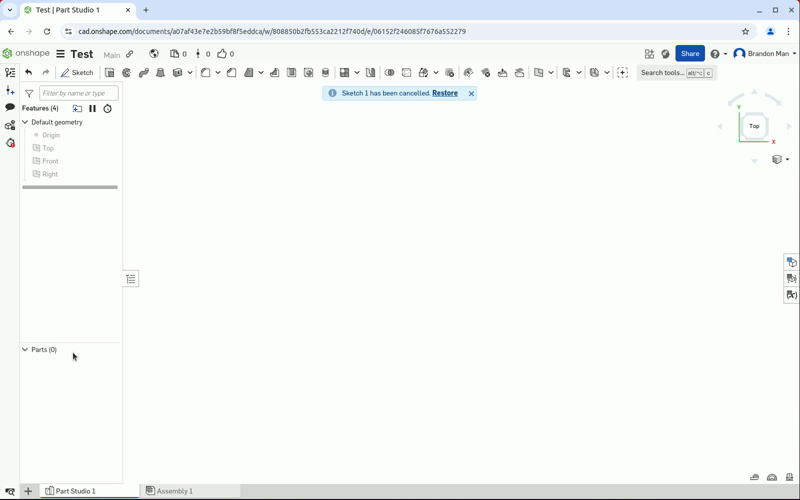
key(shift+p)
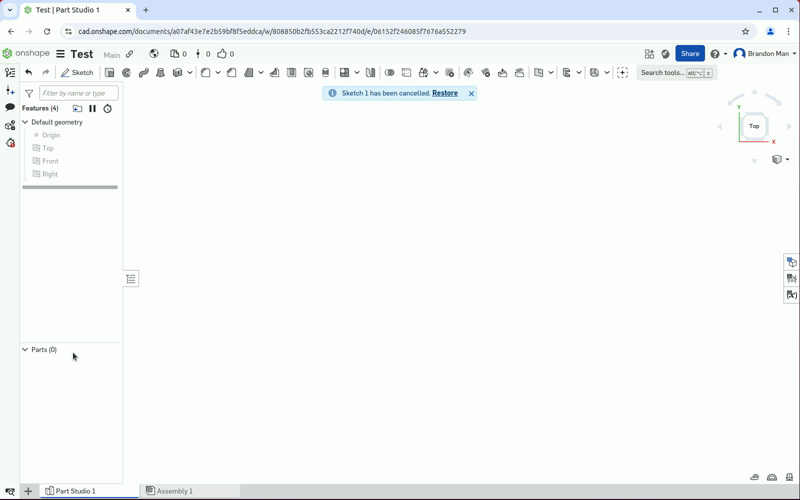
key(space)
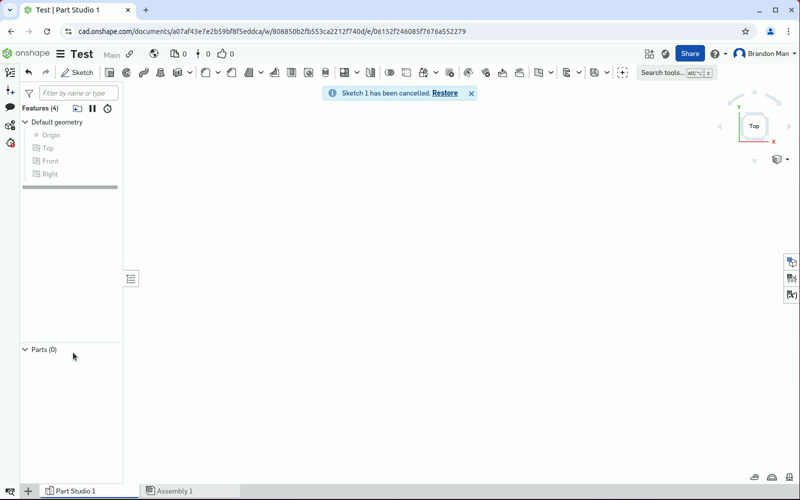
key_down(shift)
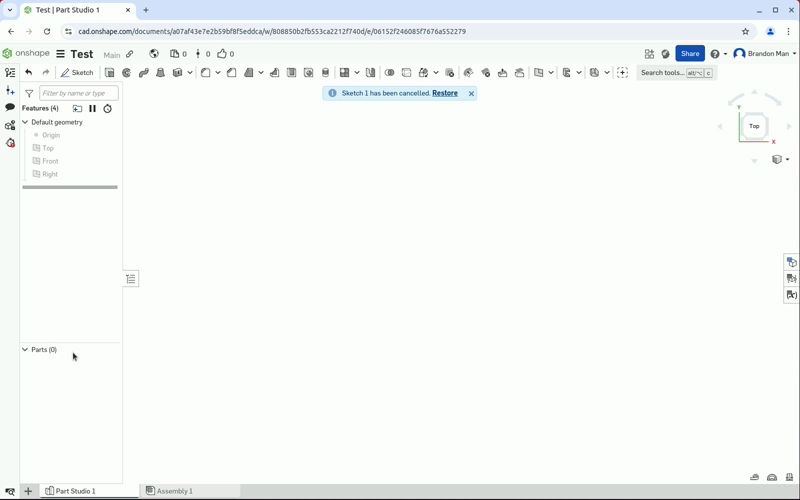
key(up)
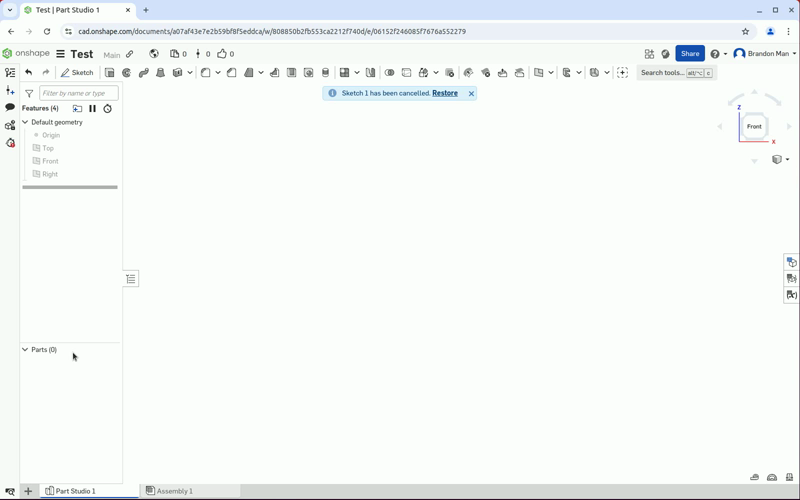
key_up(shift)
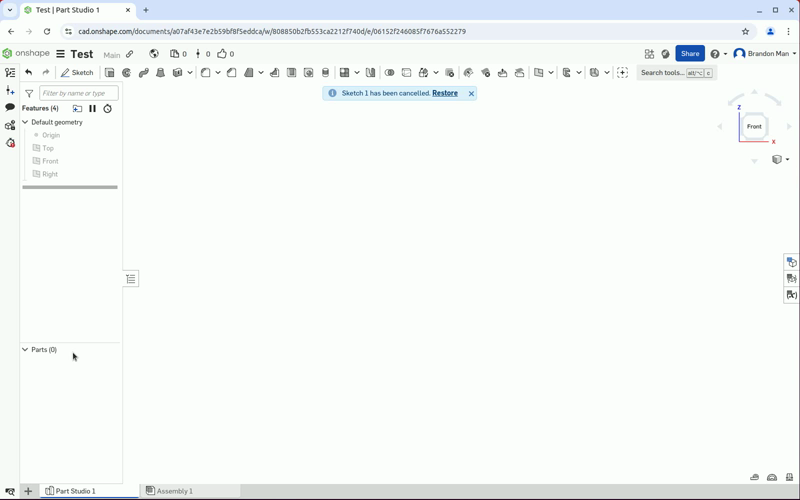
mouse_move(73, 352)
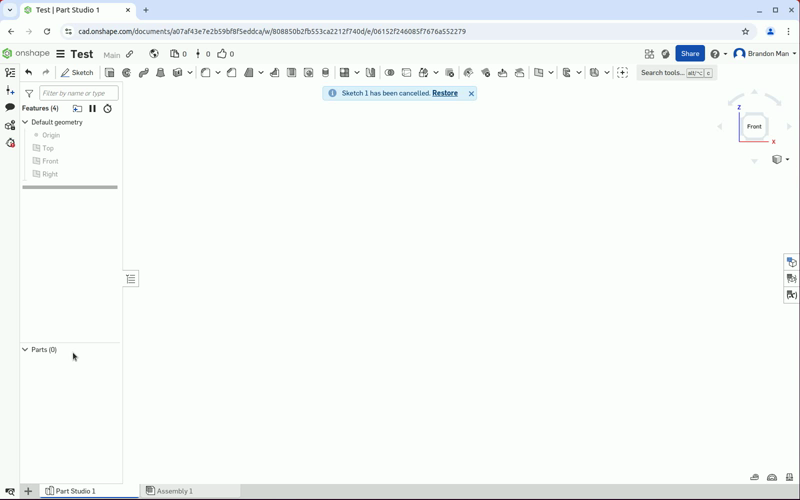
key(shift+y)
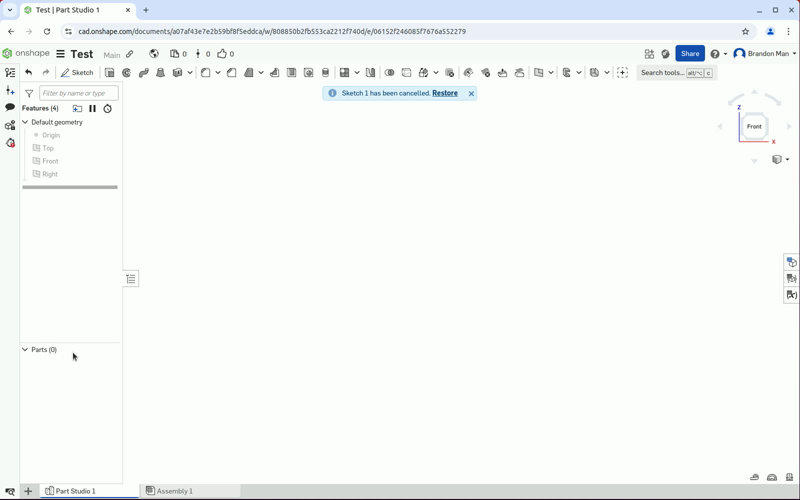
key(shift+s)
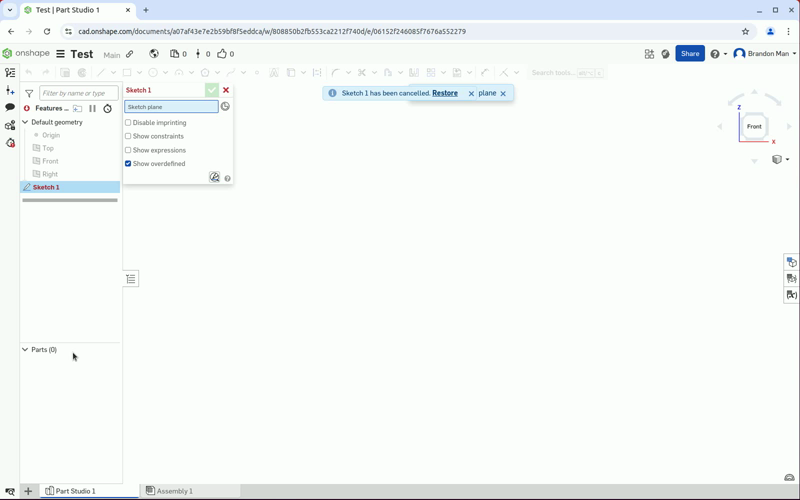
mouse_move(73, 163)
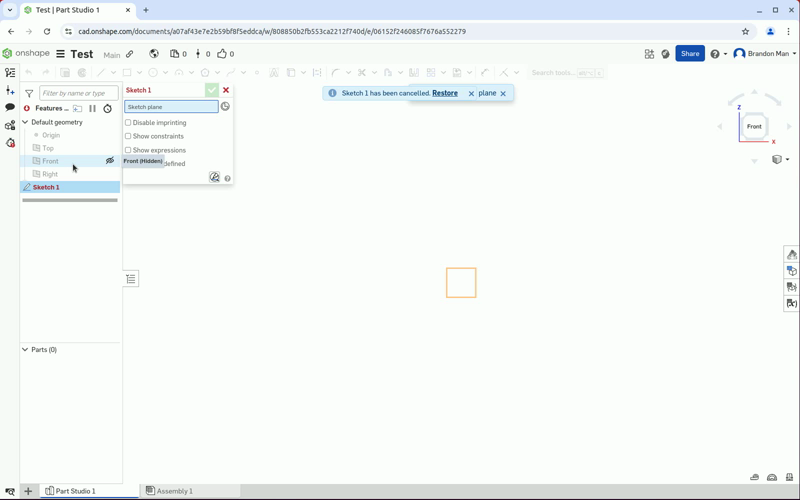
click(73, 163)
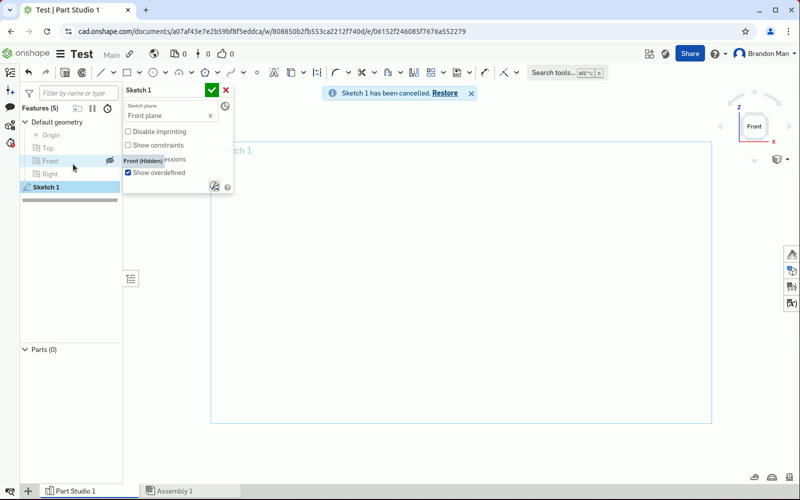
mouse_move(73, 352)
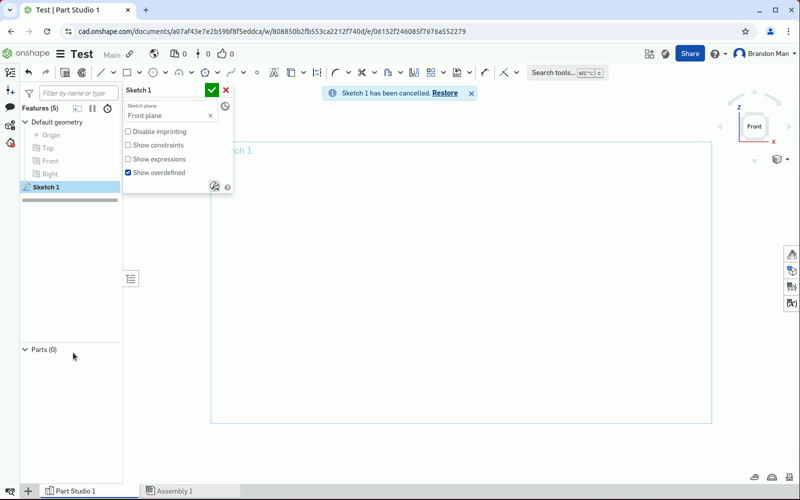
key(y)
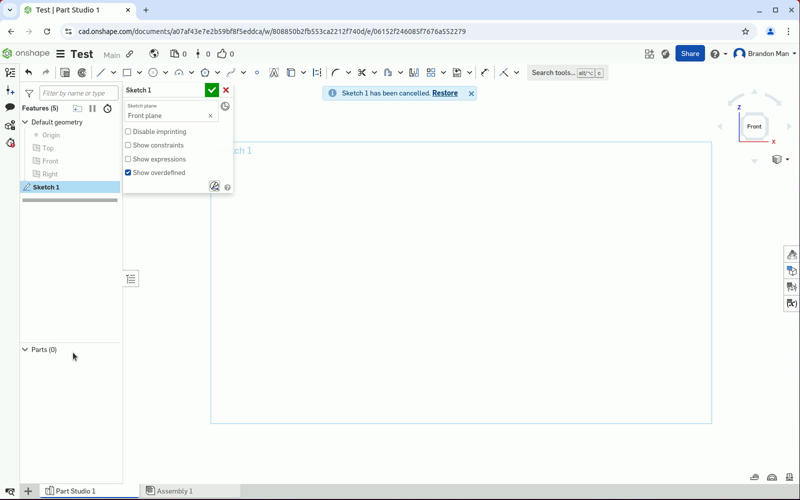
key(c)
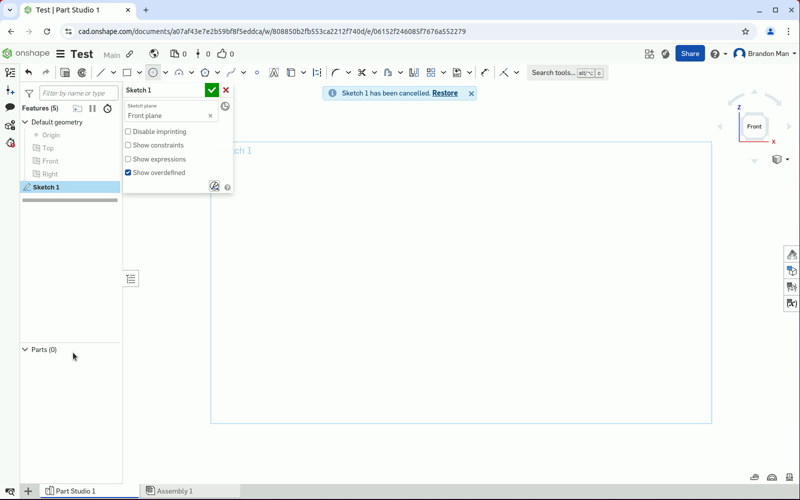
key_down(shift)
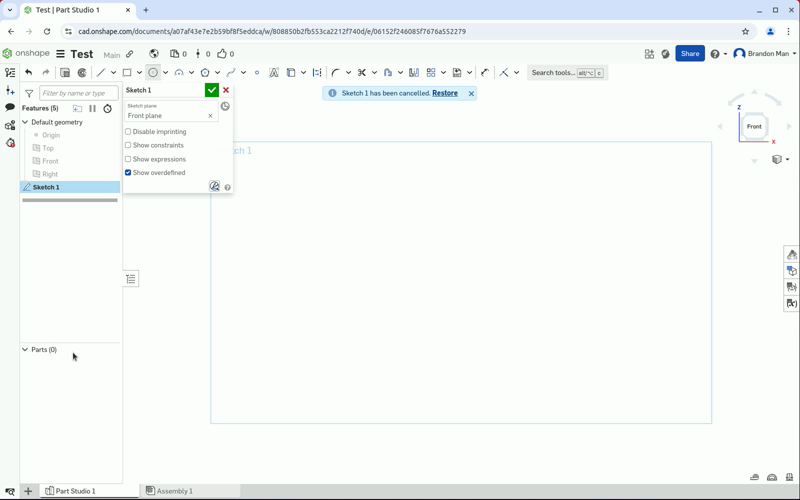
mouse_move(410, 227)
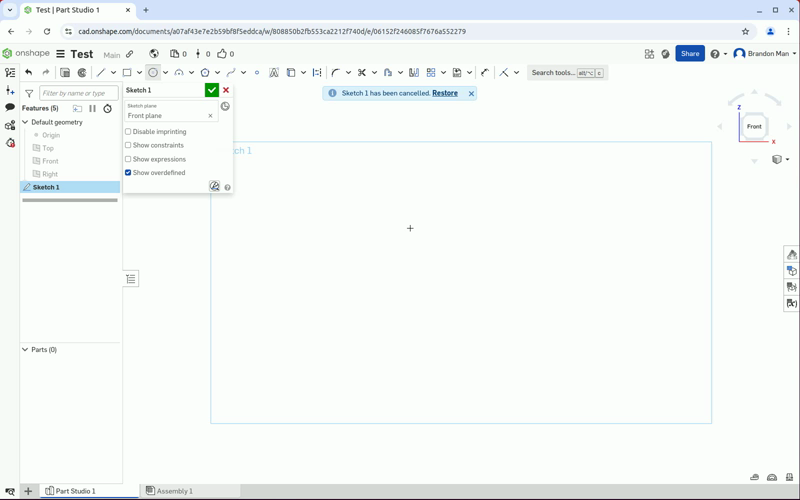
click(410, 227)
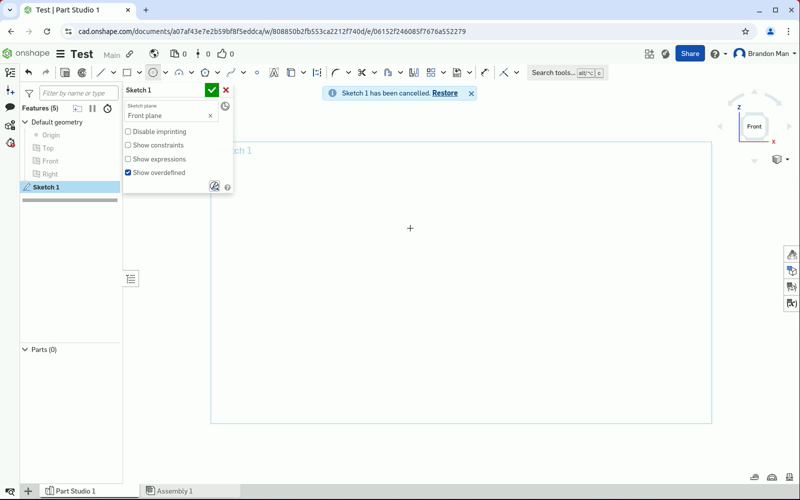
key_up(shift)
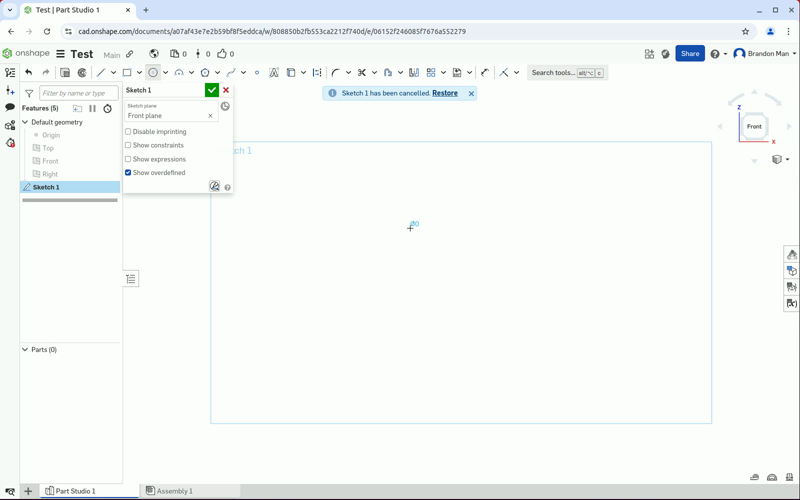
mouse_move(464, 227)
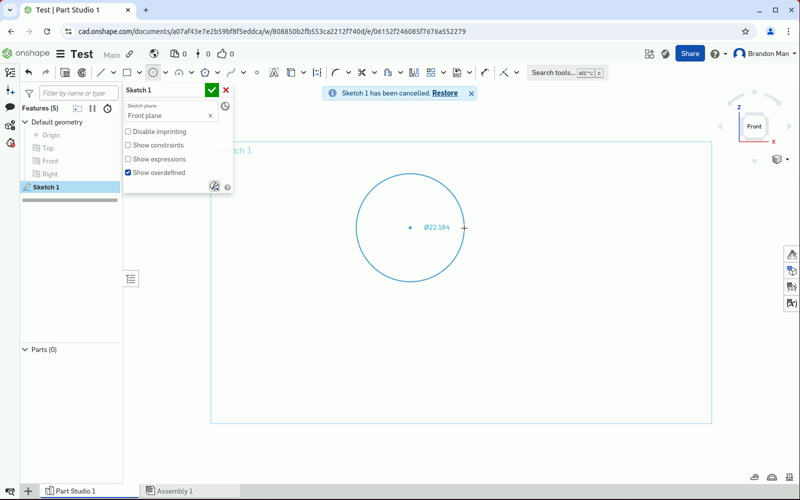
click(464, 227)
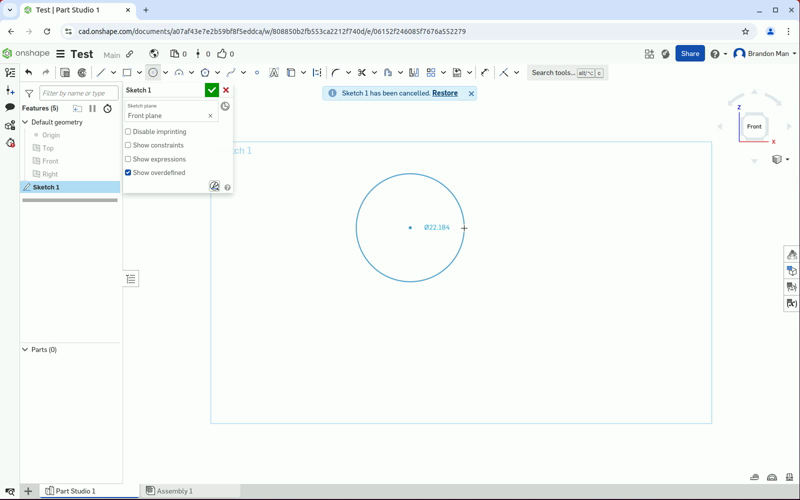
key(esc)
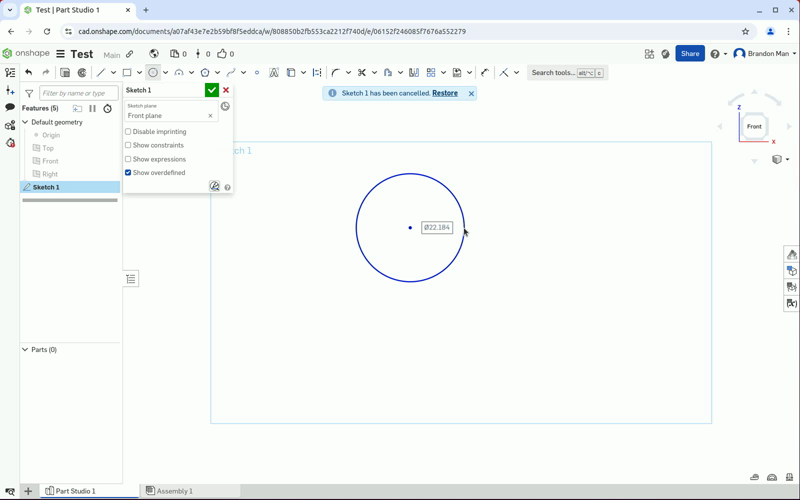
mouse_move(408, 185)
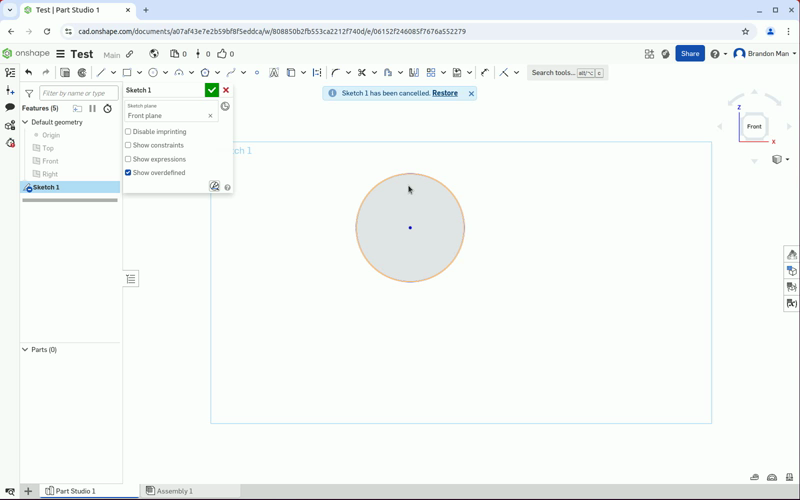
click(408, 185)
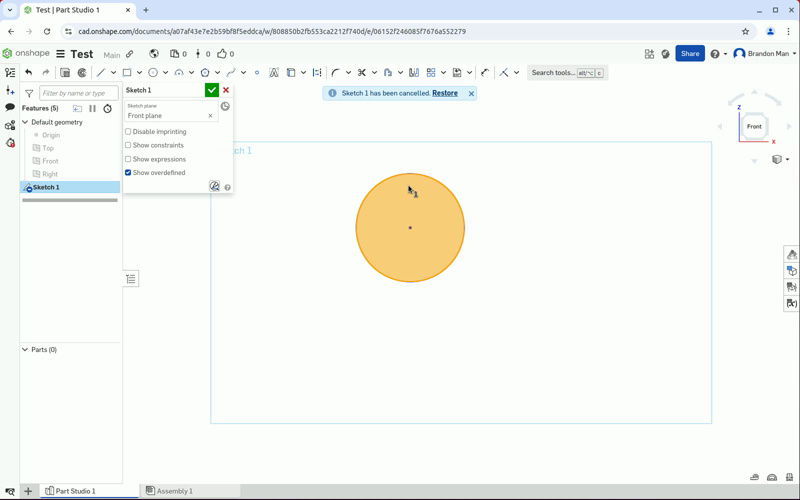
mouse_move(73, 352)
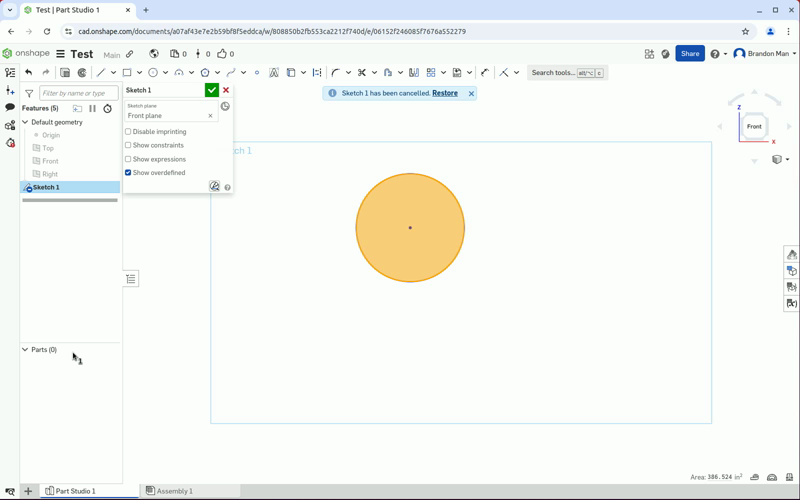
key(shift+y)
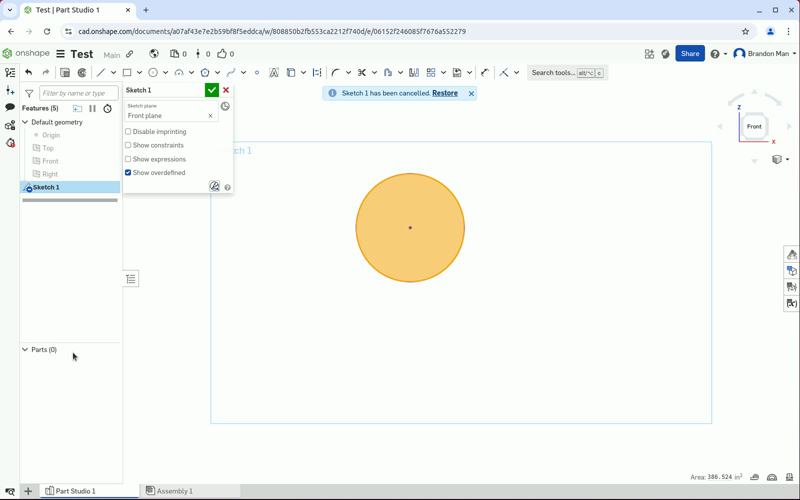
key(shift+e)
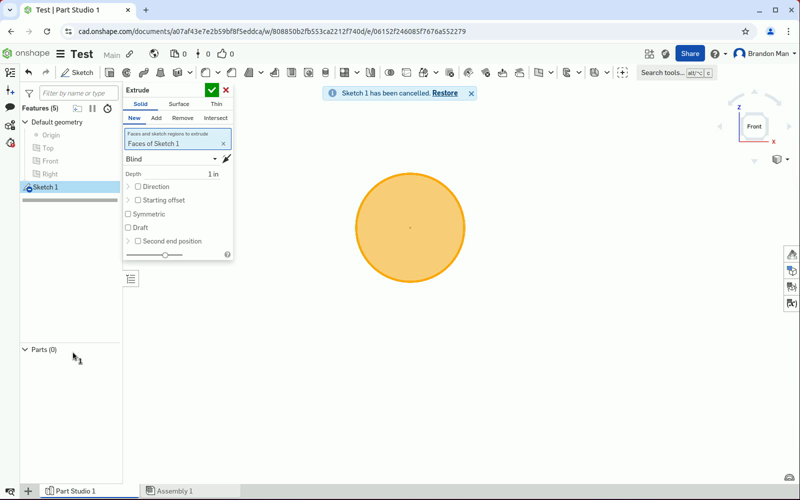
mouse_move(143, 106)
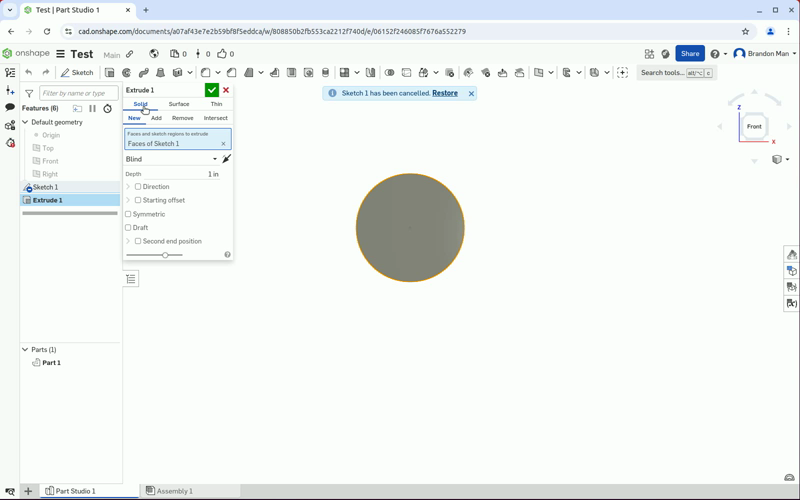
click(143, 106)
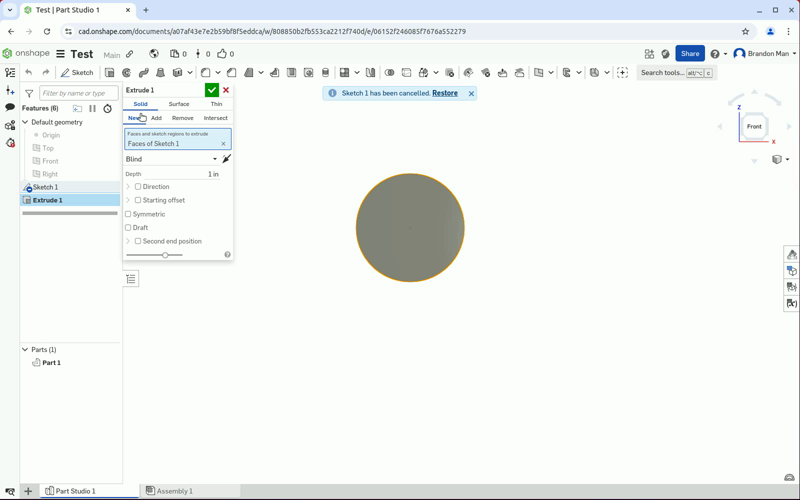
mouse_move(137, 120)
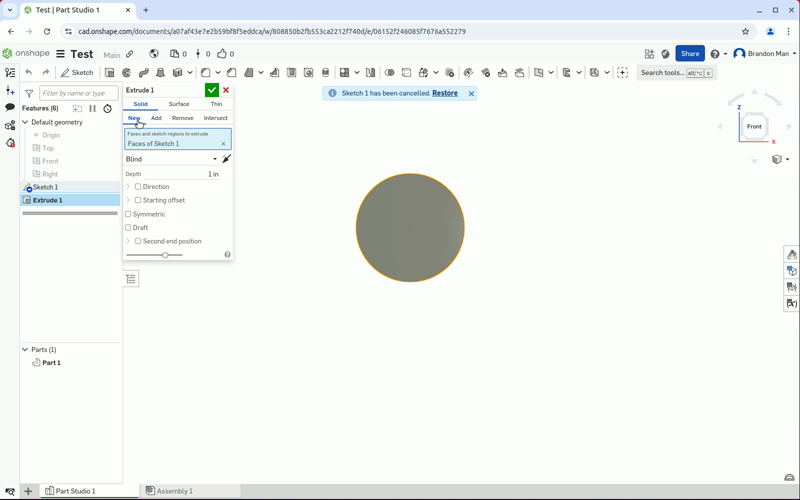
click(137, 120)
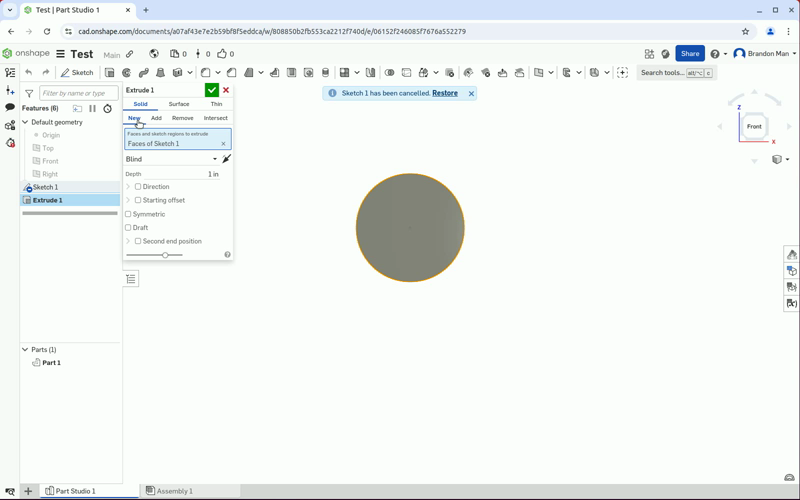
key(tab, 4)
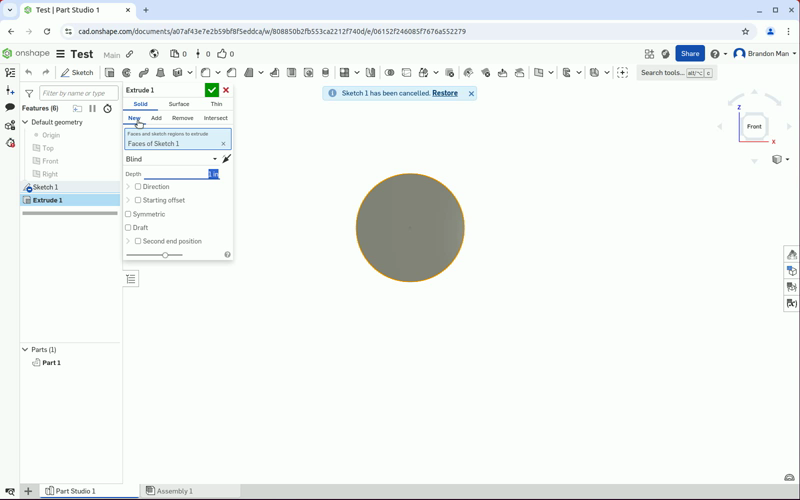
text(23.108)
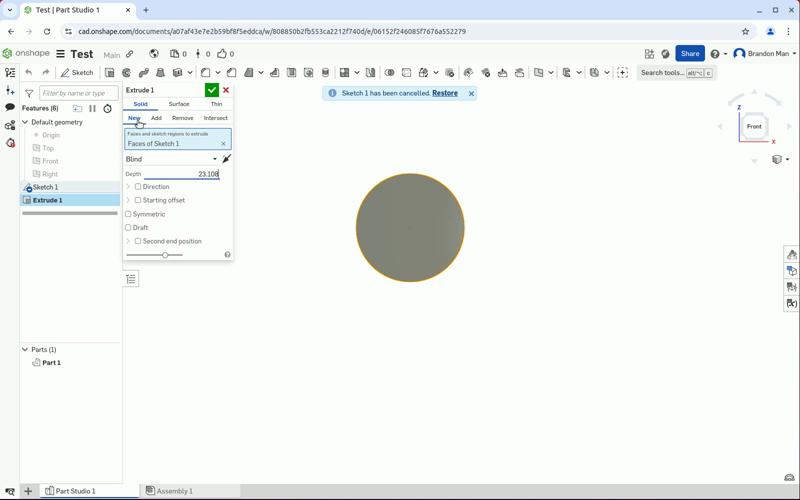
key(enter)
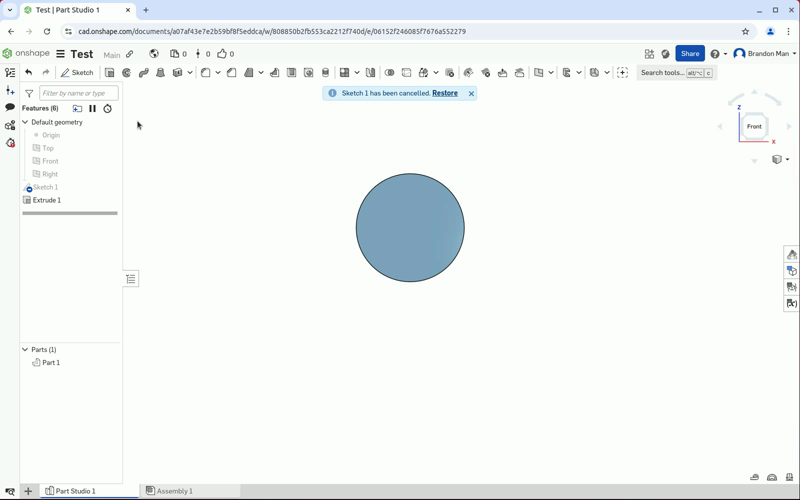
key(shift+h)
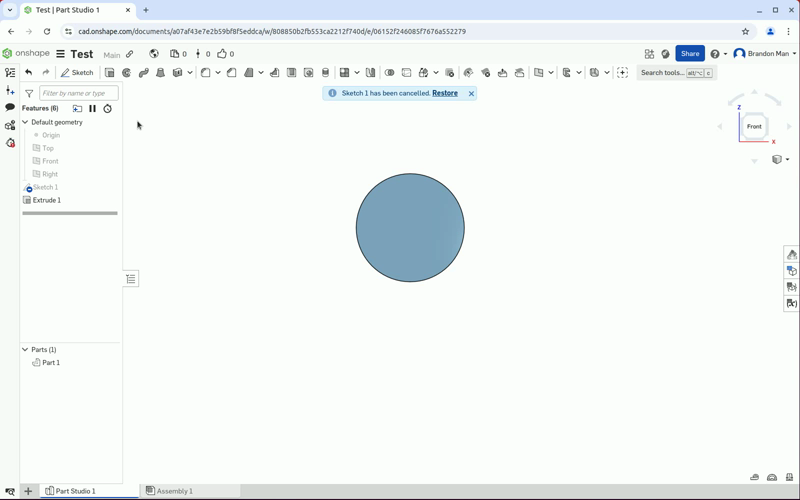
key(shift+h)
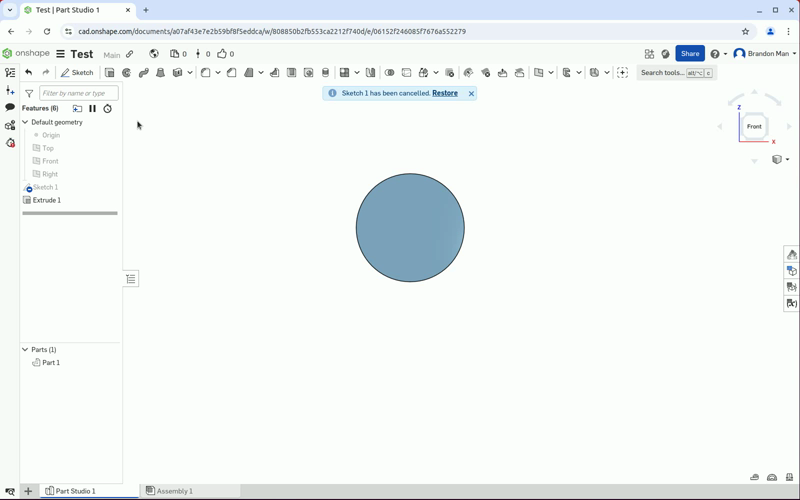
mouse_move(73, 189)
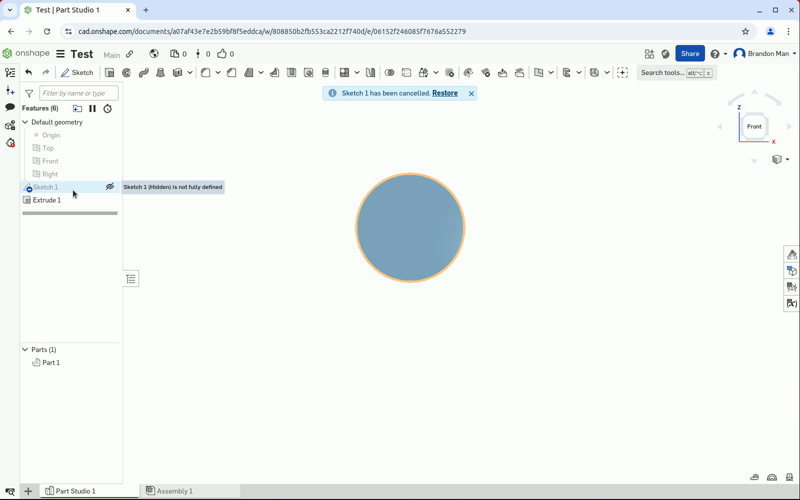
click(73, 189)
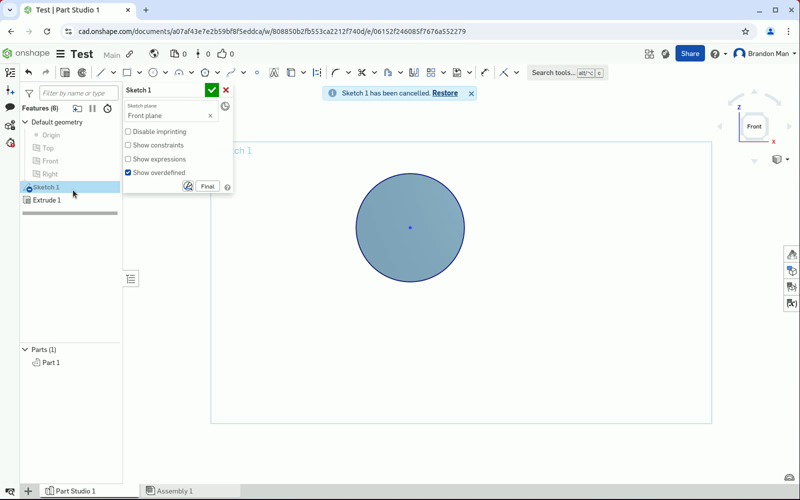
mouse_move(229, 92)
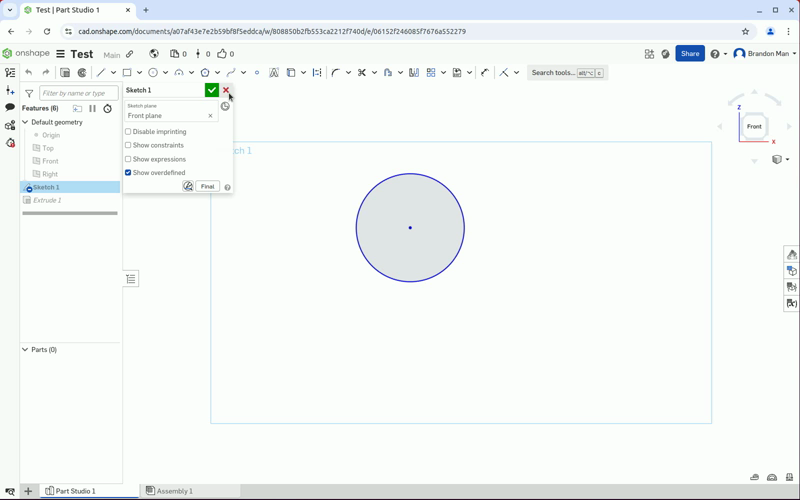
click(229, 92)
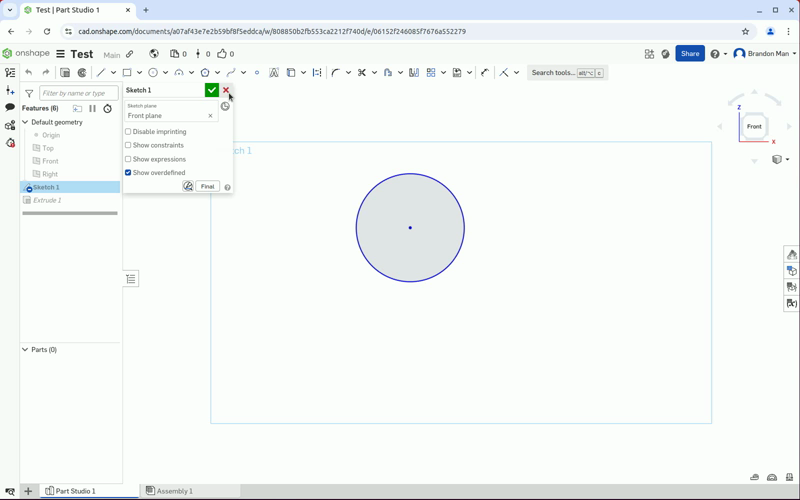
key(shift+s)
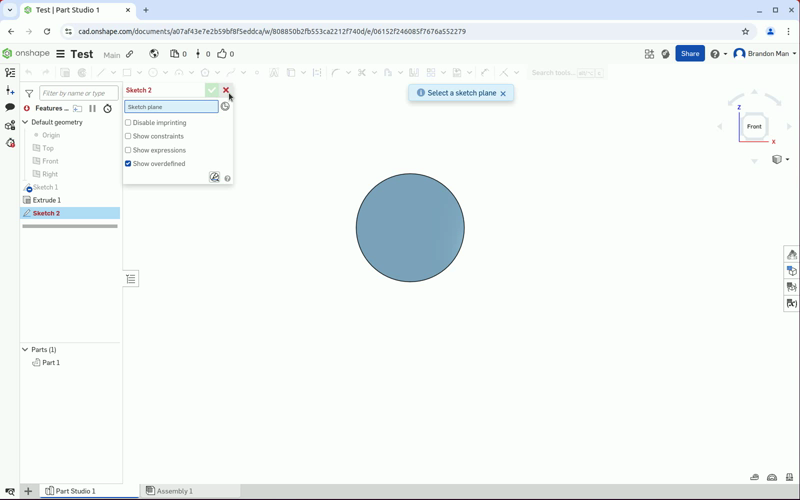
mouse_move(73, 163)
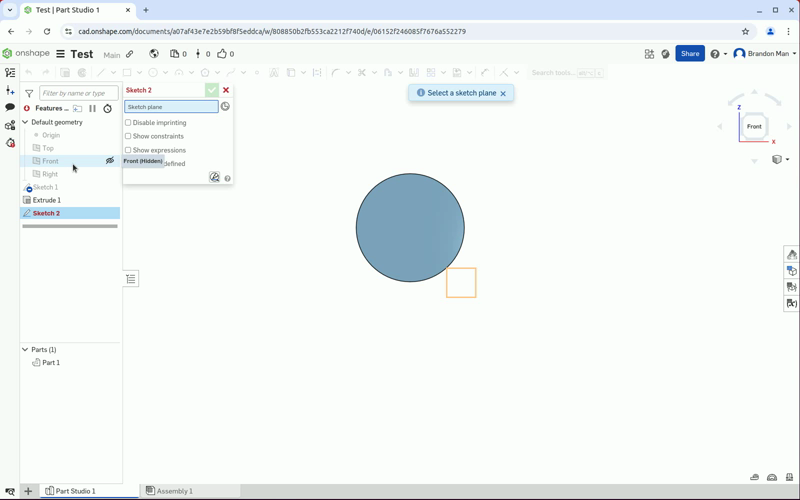
click(73, 163)
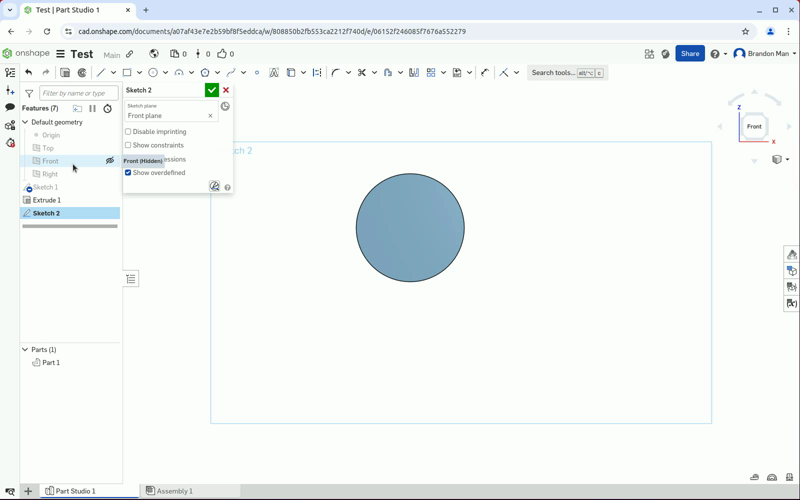
mouse_move(73, 352)
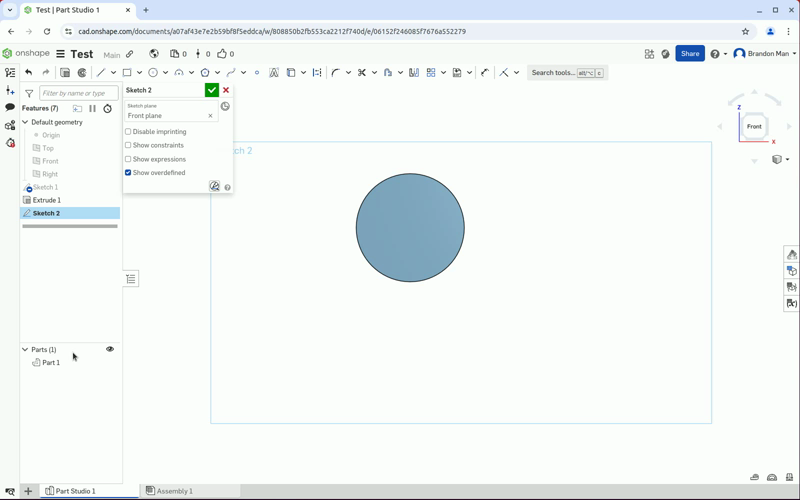
key(y)
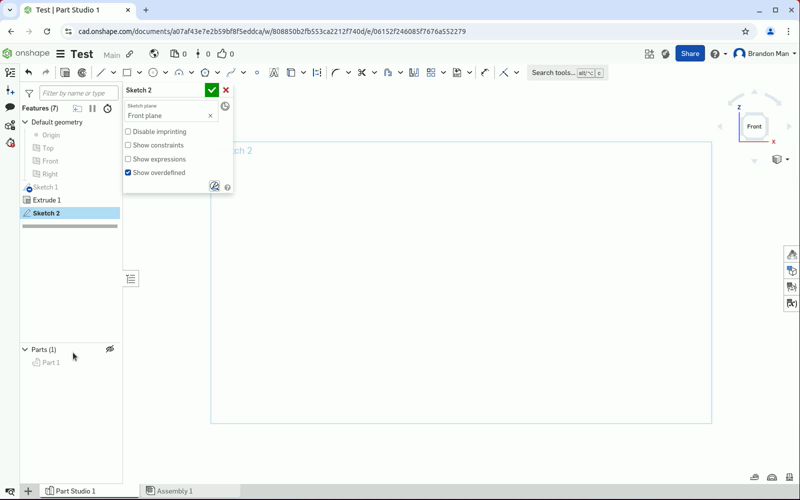
key(l)
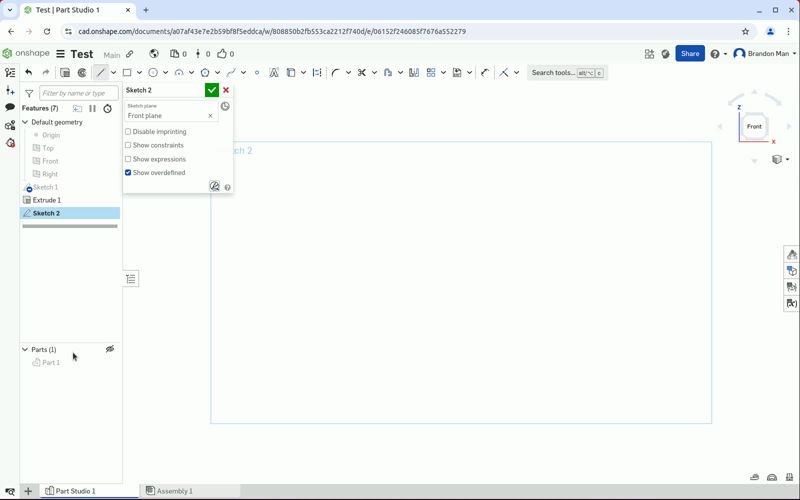
key_down(shift)
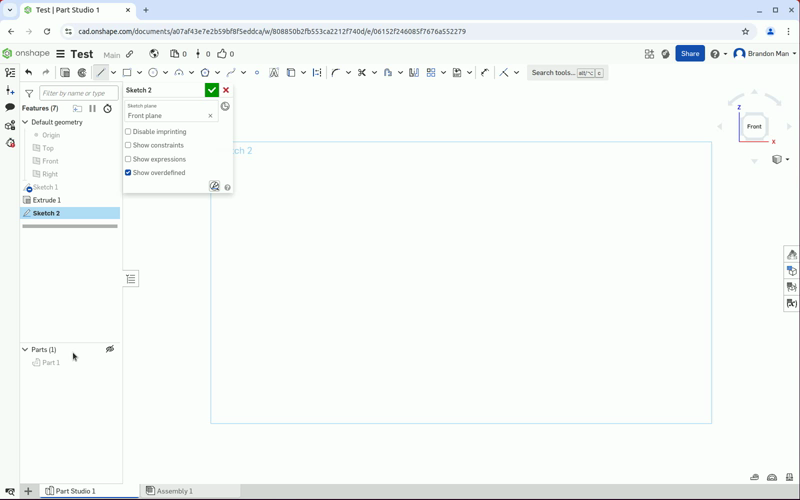
mouse_move(397, 363)
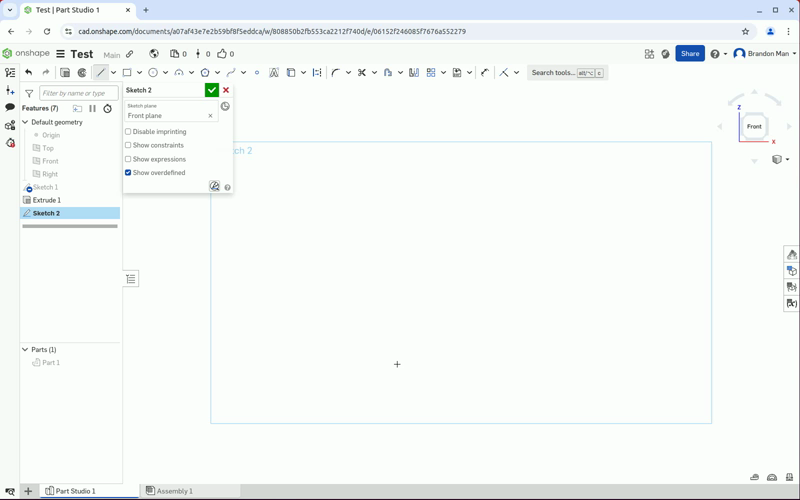
click(397, 363)
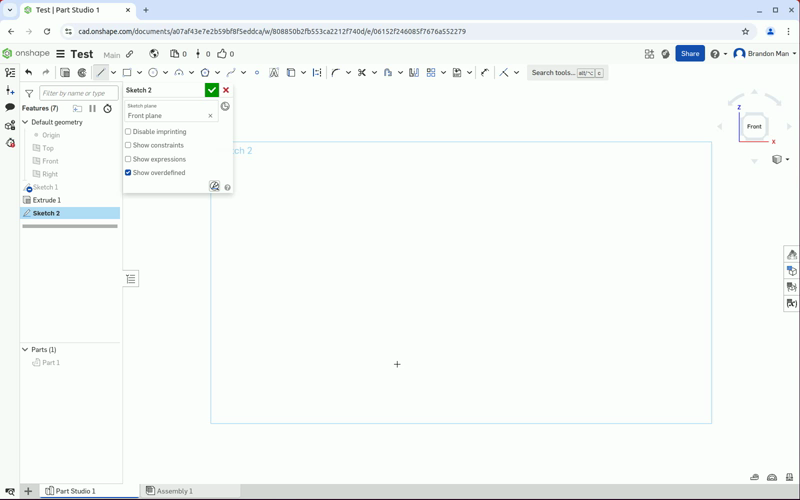
key_up(shift)
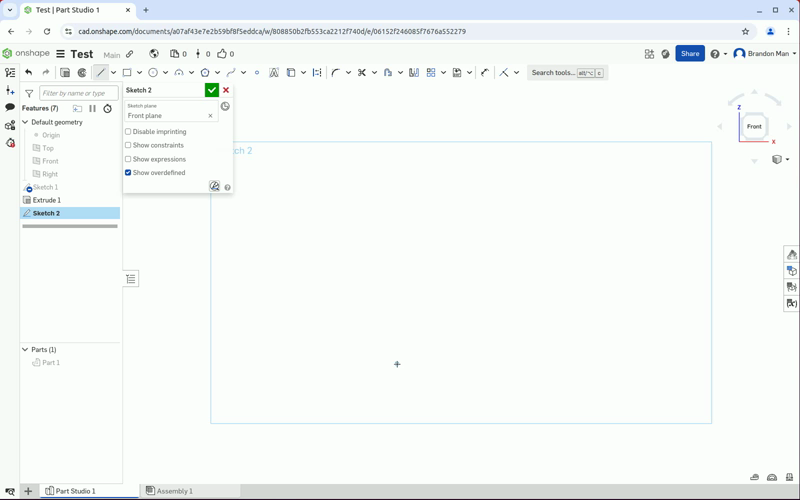
key_down(shift)
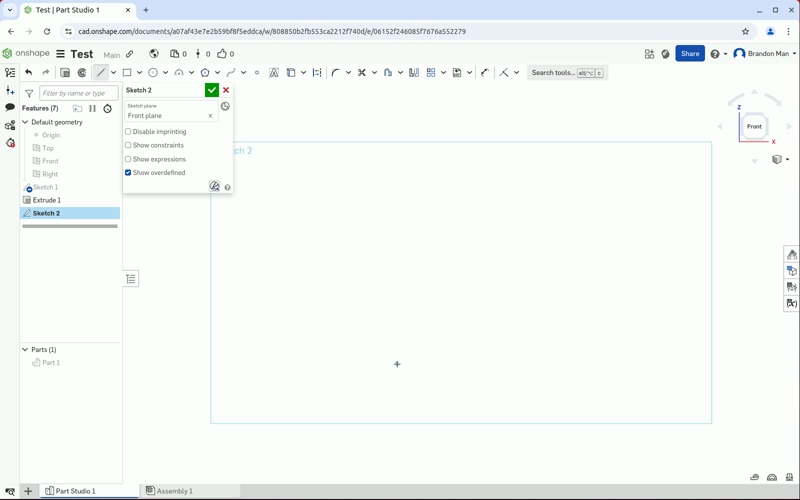
mouse_move(522, 363)
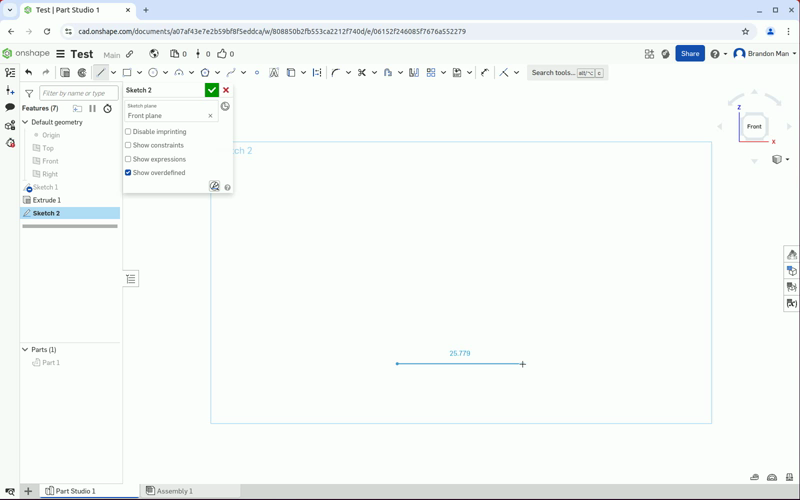
click(522, 363)
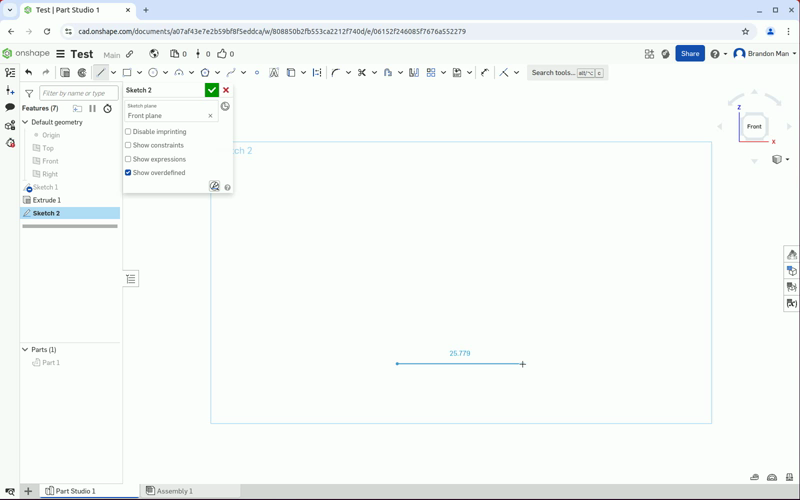
key_up(shift)
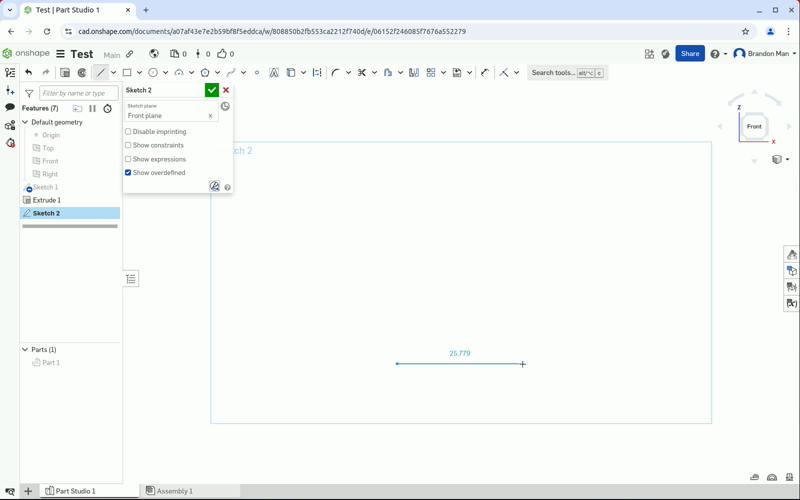
key_down(shift)
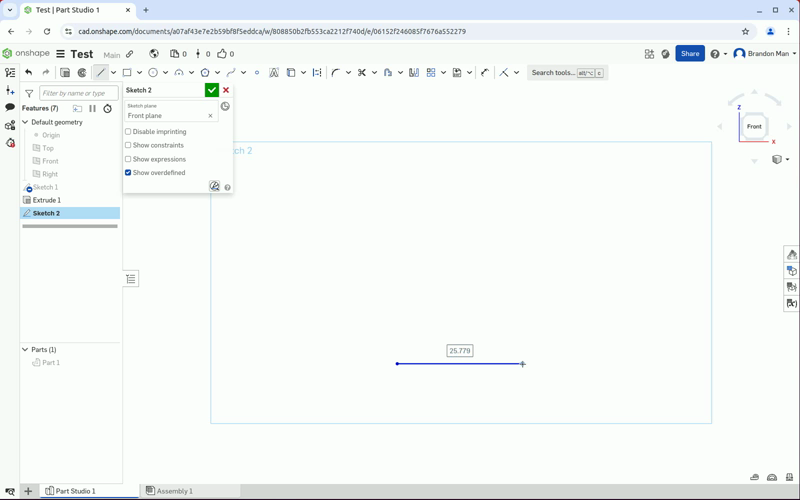
mouse_move(552, 363)
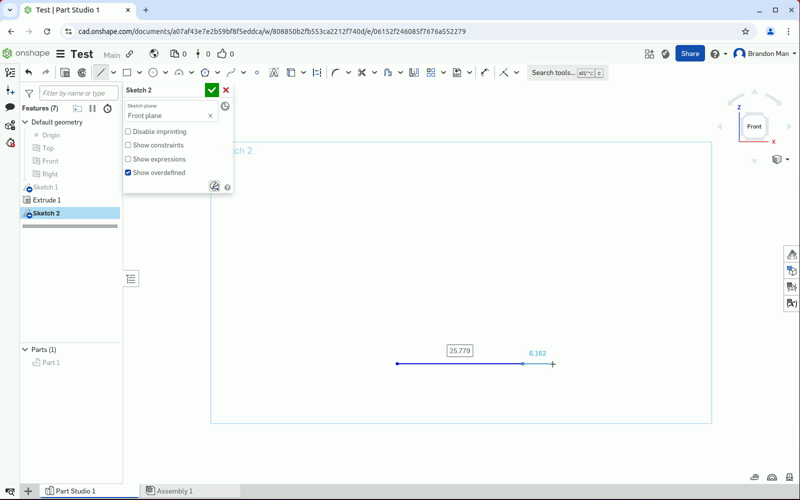
mouse_move(522, 313)
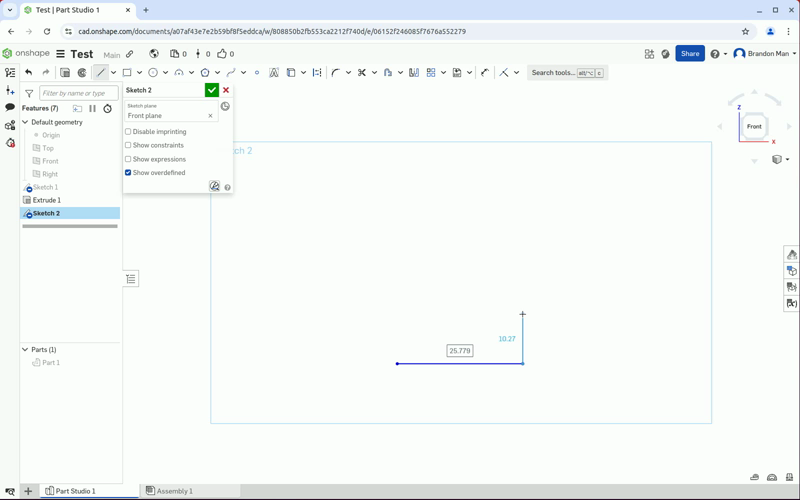
click(522, 313)
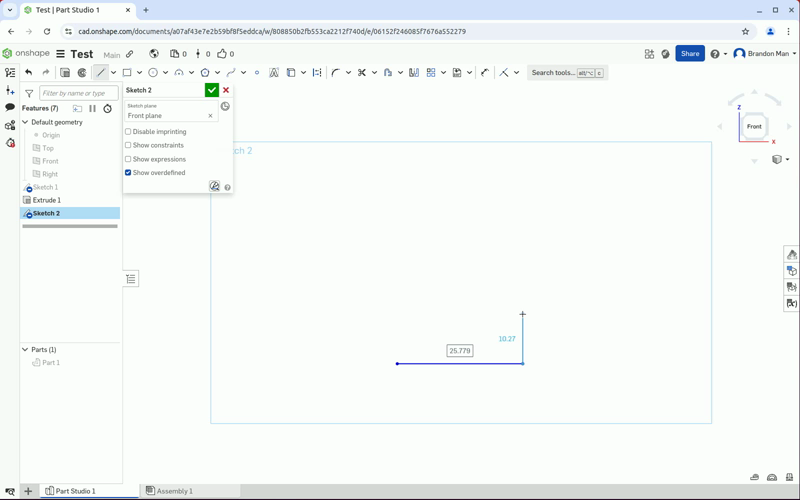
key_up(shift)
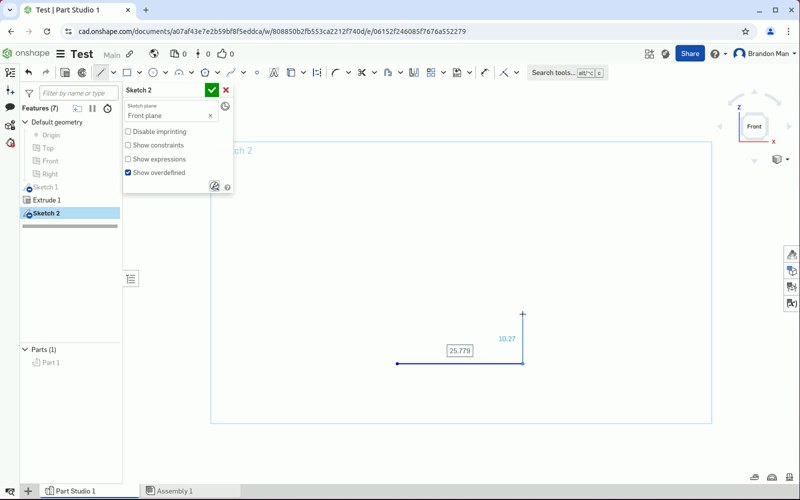
key_down(shift)
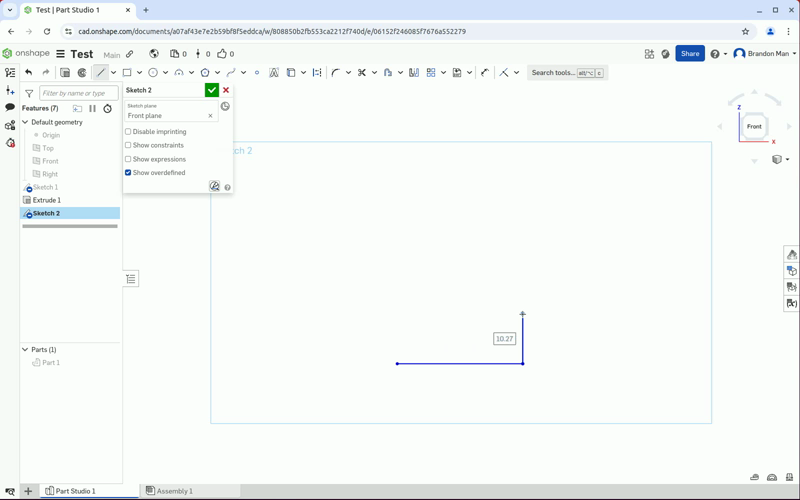
mouse_move(397, 313)
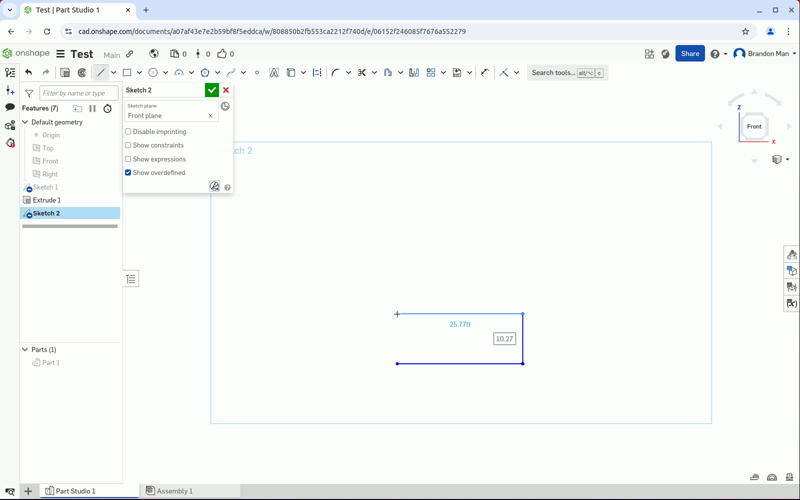
click(397, 313)
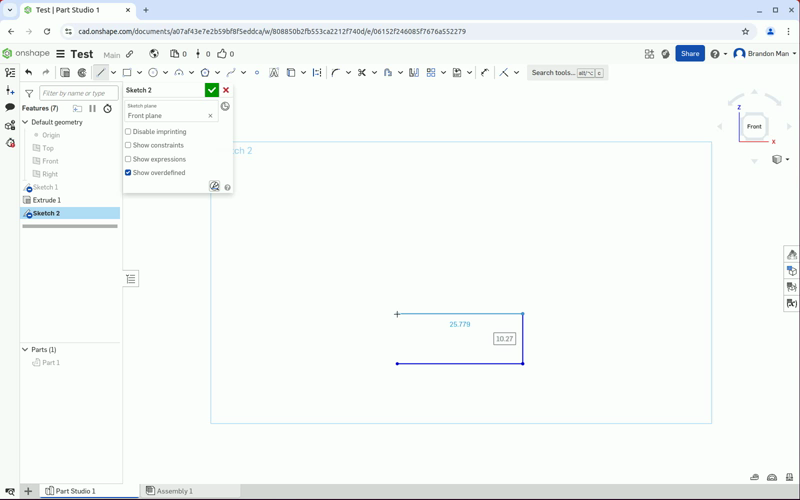
key_up(shift)
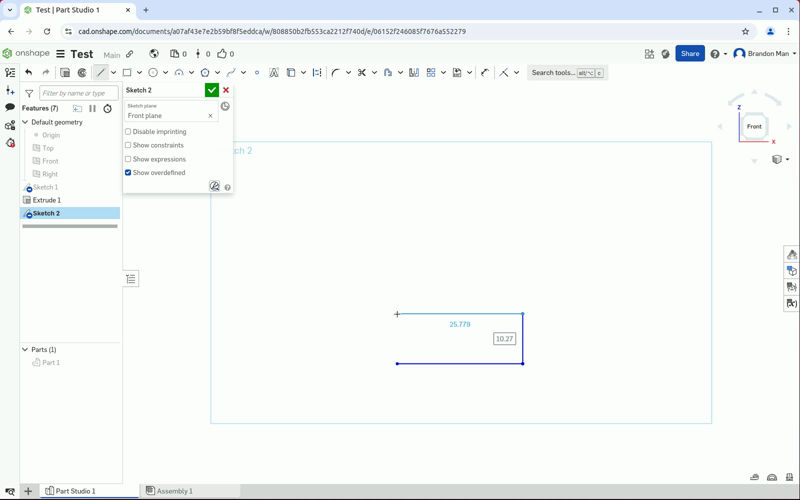
mouse_move(427, 313)
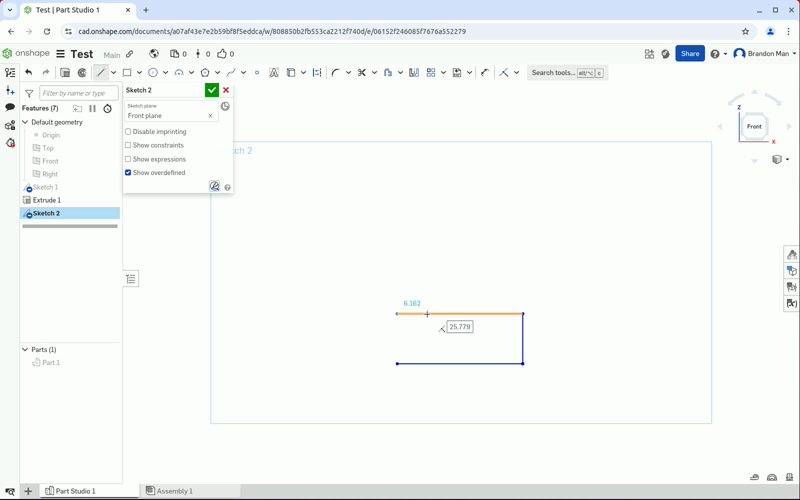
key_down(shift)
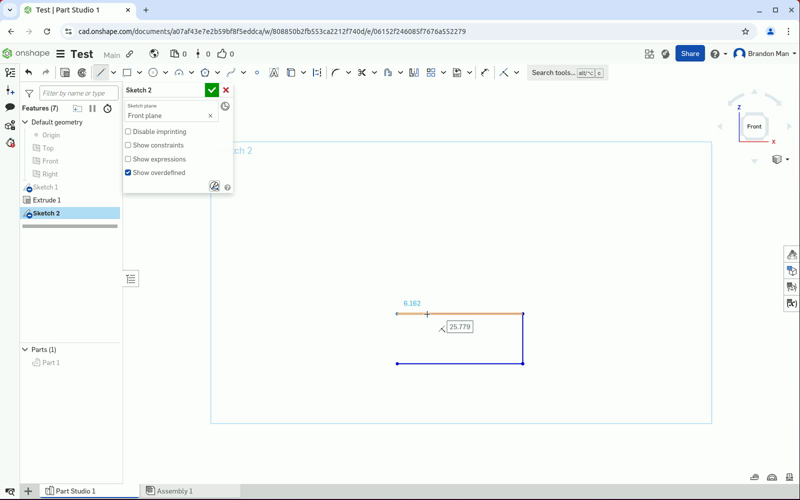
mouse_move(397, 363)
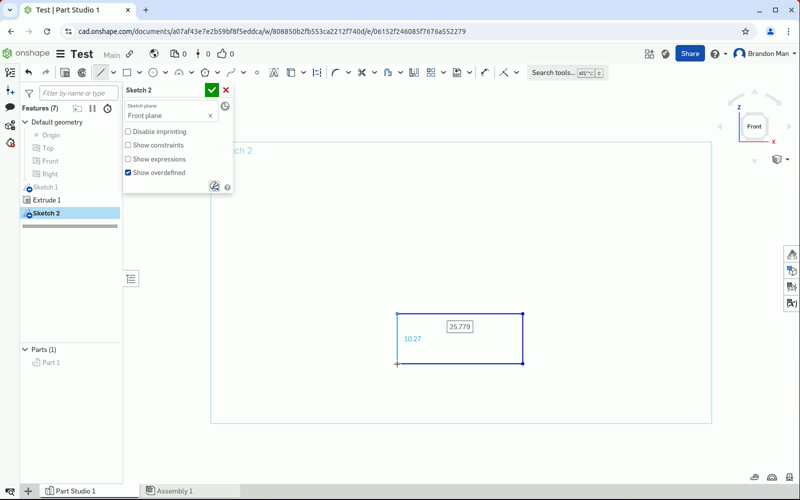
key_up(shift)
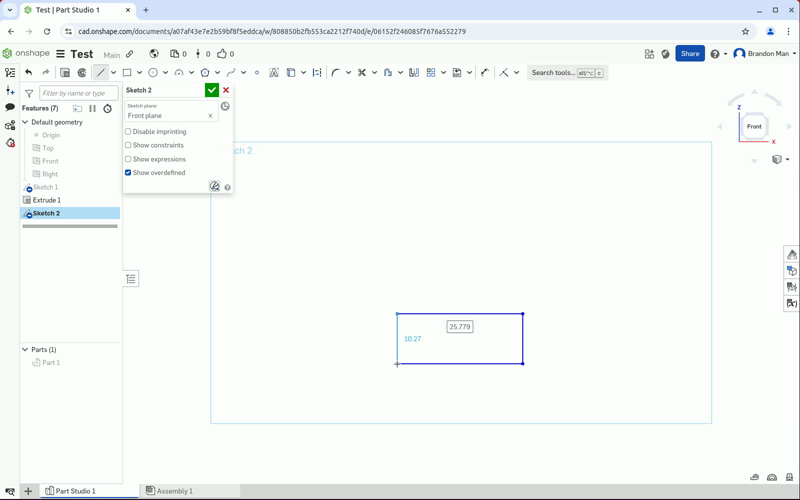
click(397, 363)
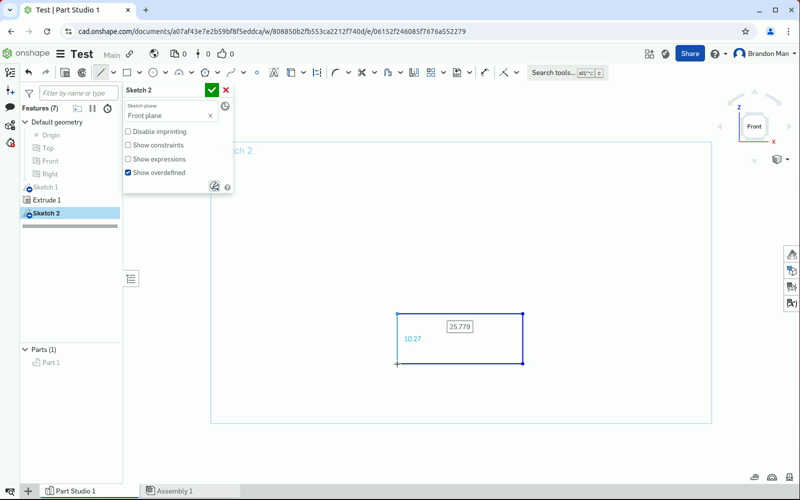
key(esc)
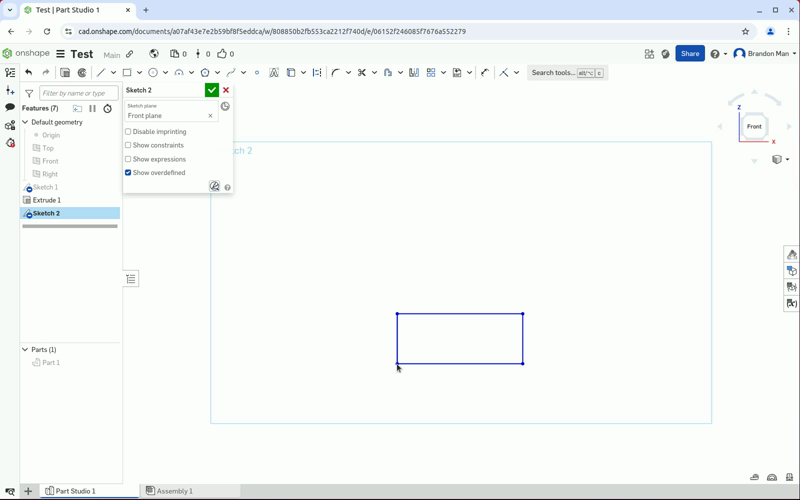
mouse_move(503, 350)
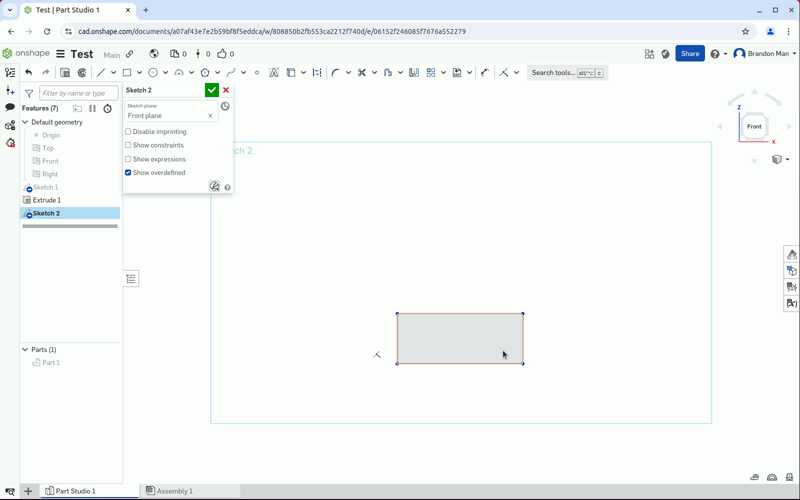
click(503, 350)
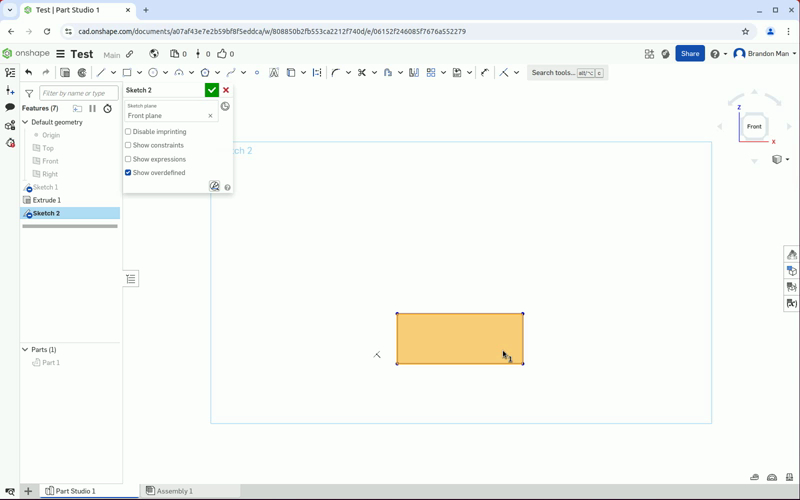
mouse_move(73, 352)
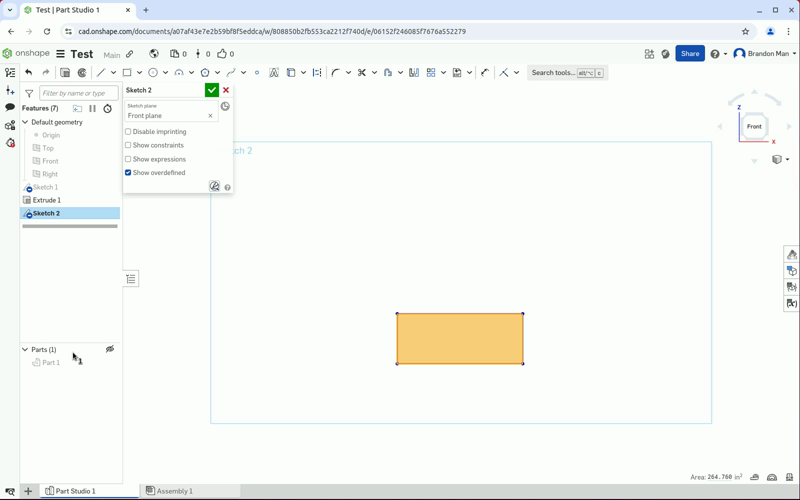
key(shift+y)
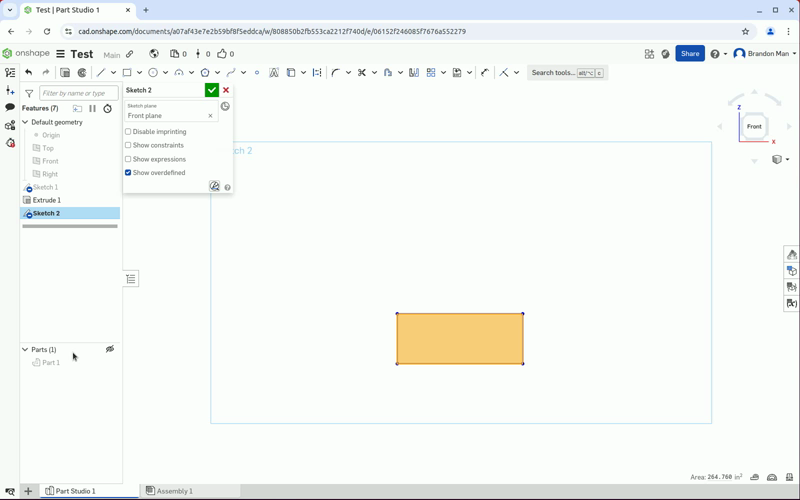
key(shift+e)
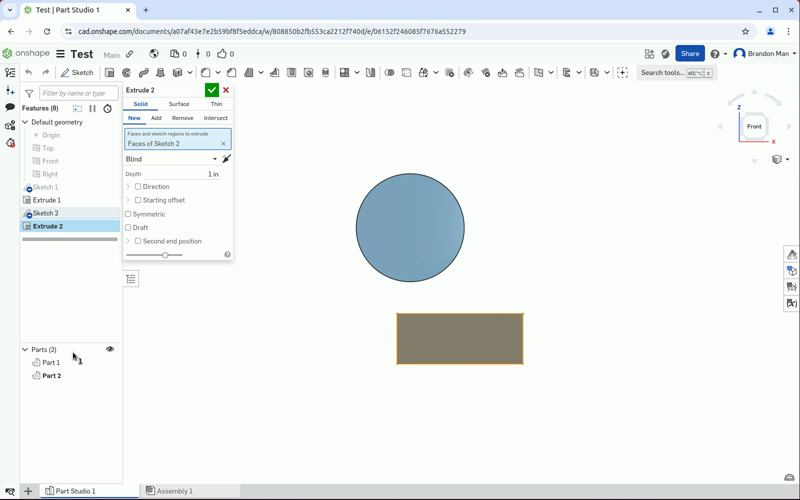
mouse_move(143, 106)
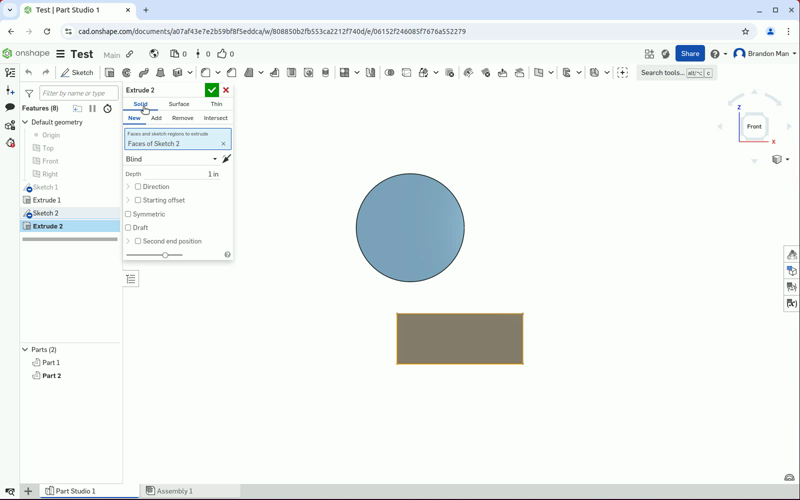
click(143, 106)
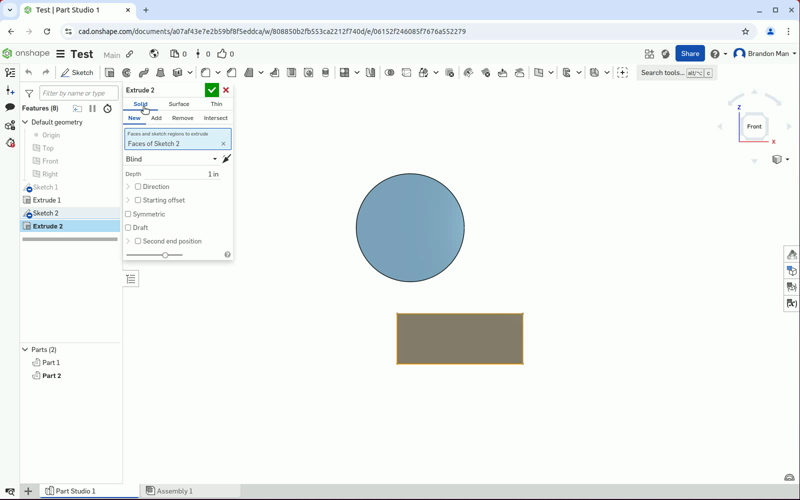
mouse_move(137, 120)
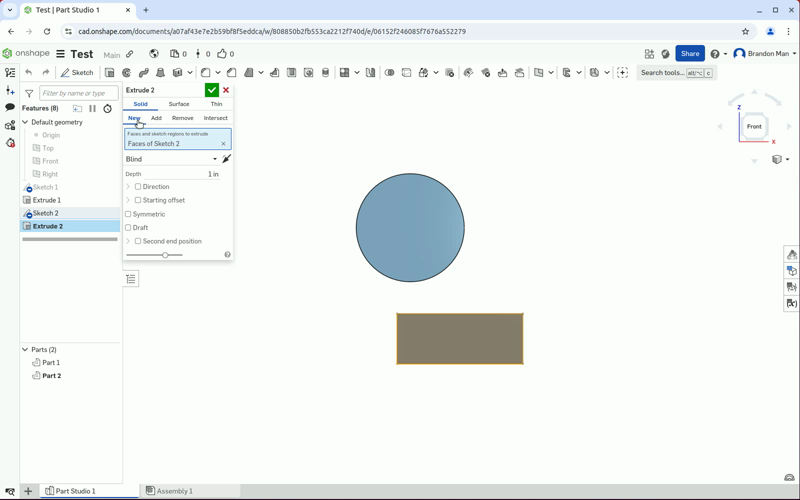
click(137, 120)
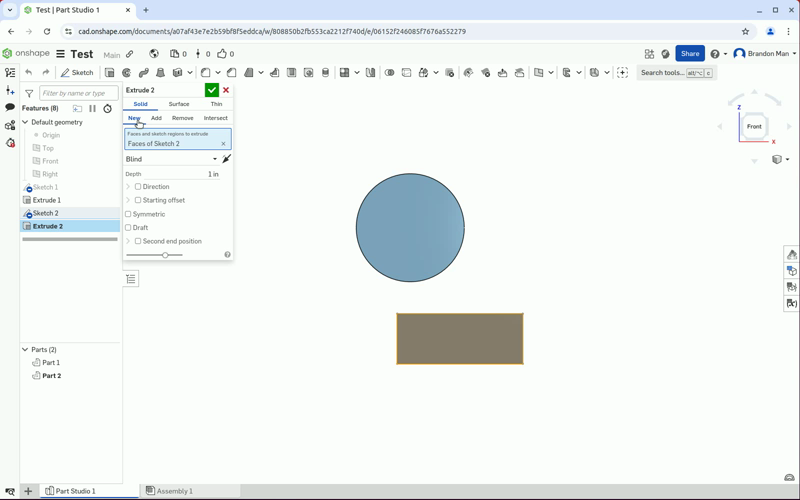
key(tab, 4)
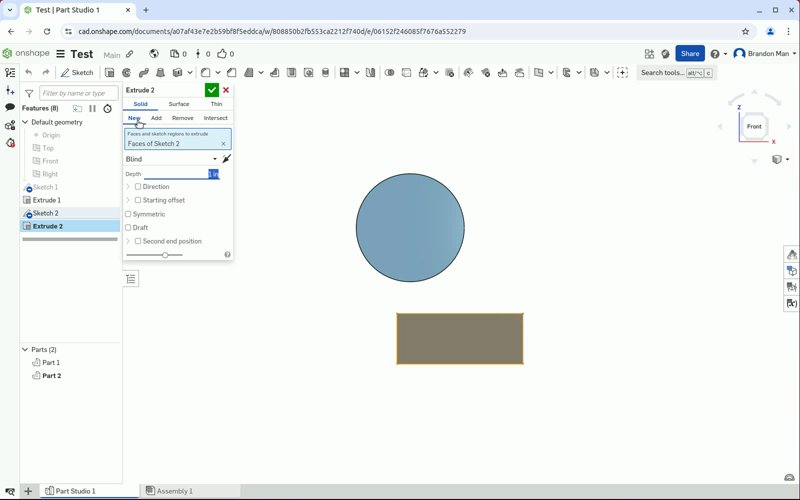
text(23.108)
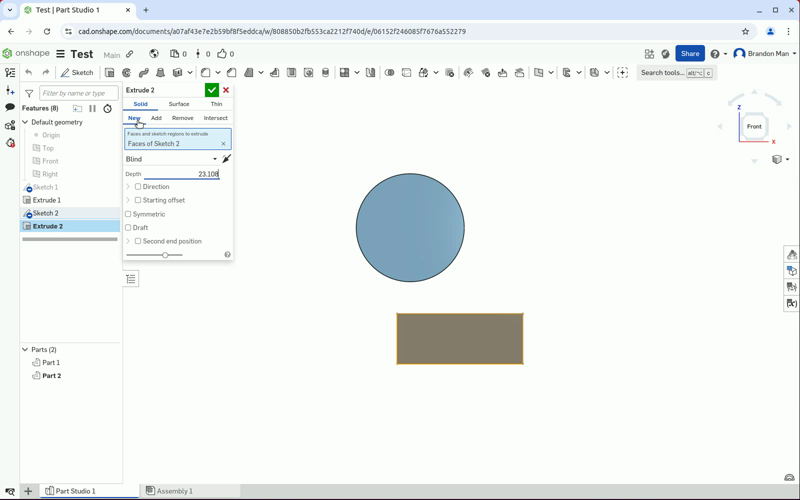
key(enter)
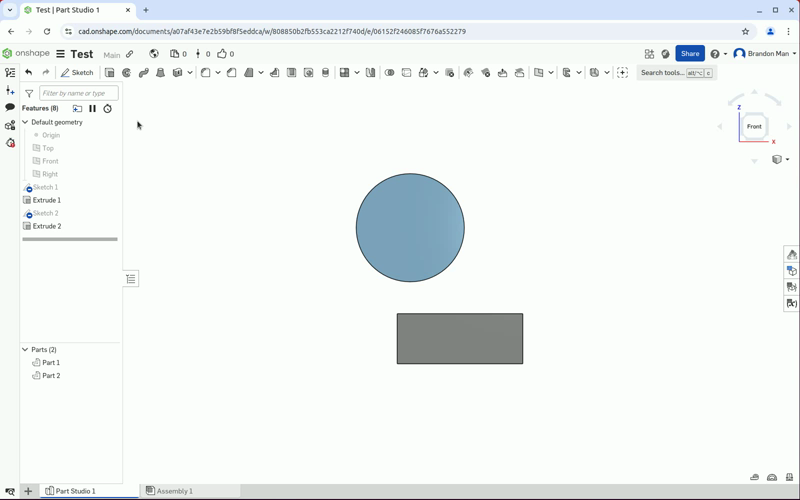
key(shift+h)
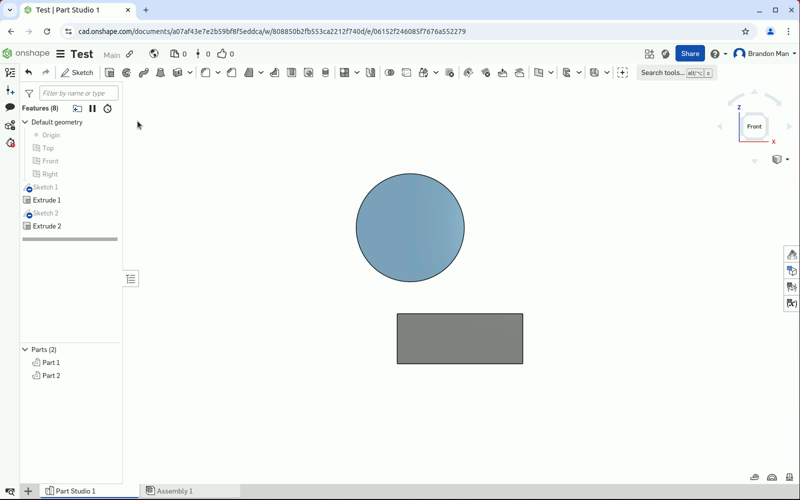
key(shift+h)
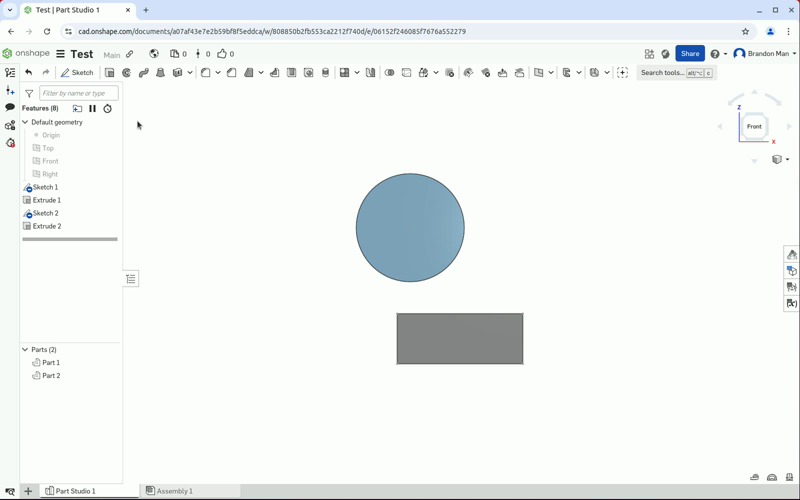
key(shift+7)
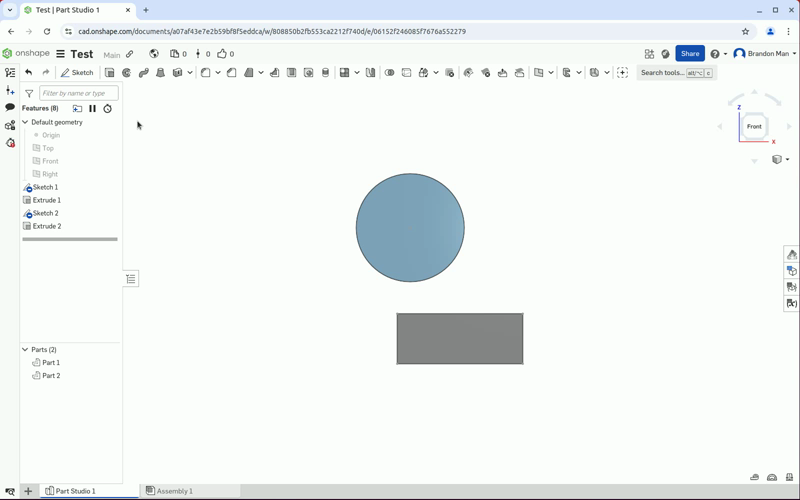
key(left, 2)
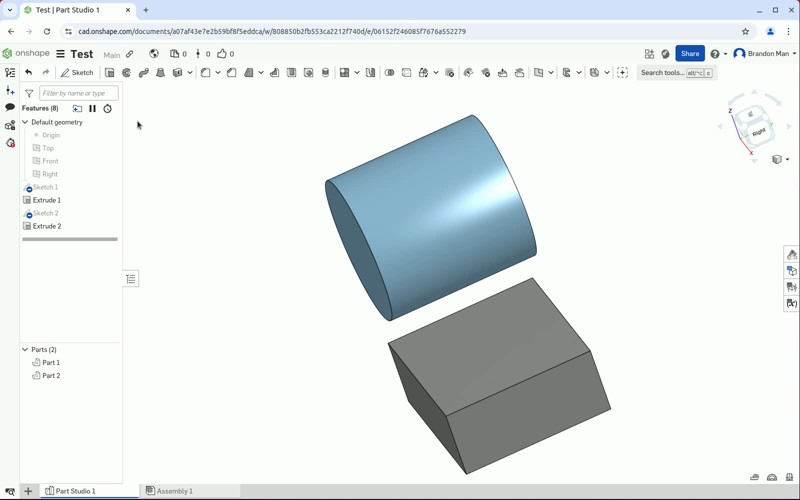
key(down, 2)
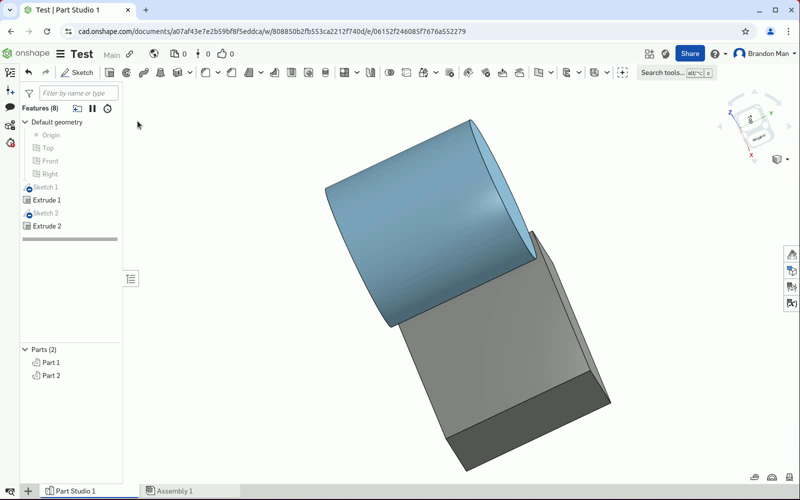
key(up, 2)
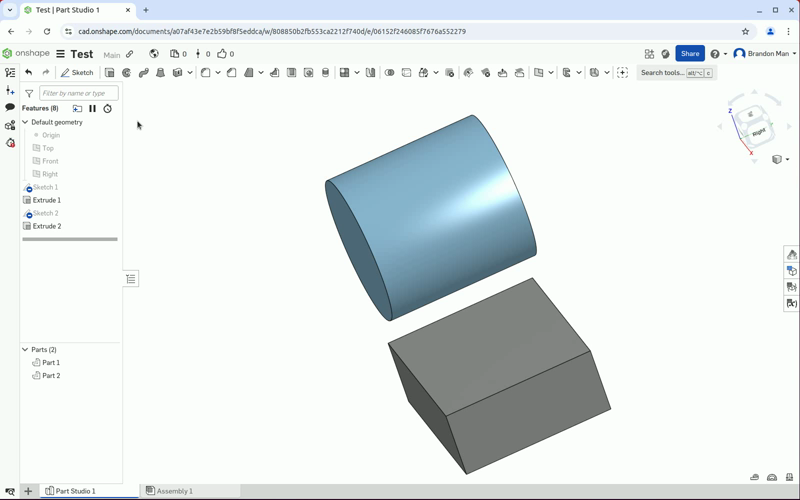
key(right, 2)
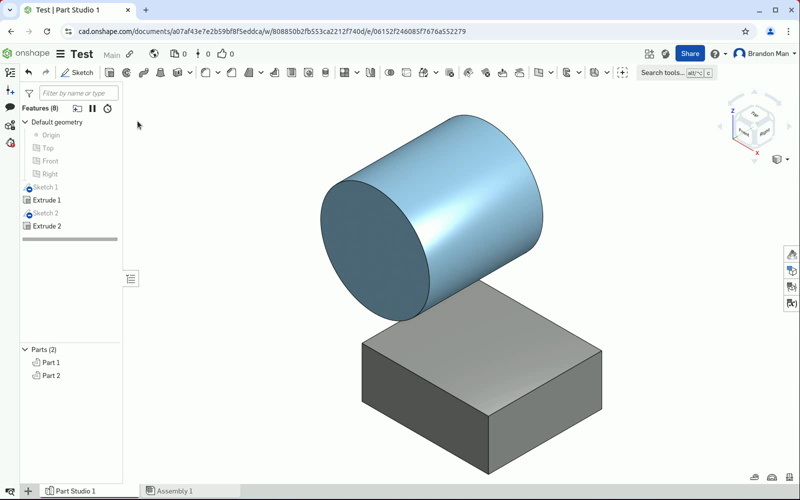
mouse_move(73, 189)
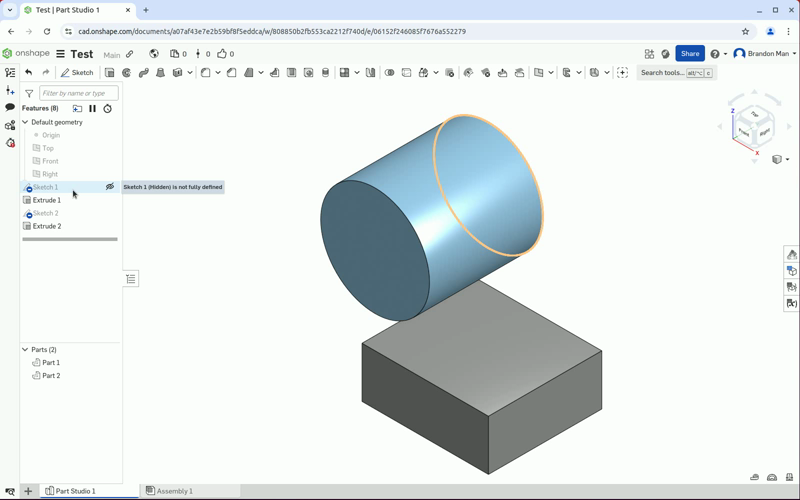
click(73, 189)